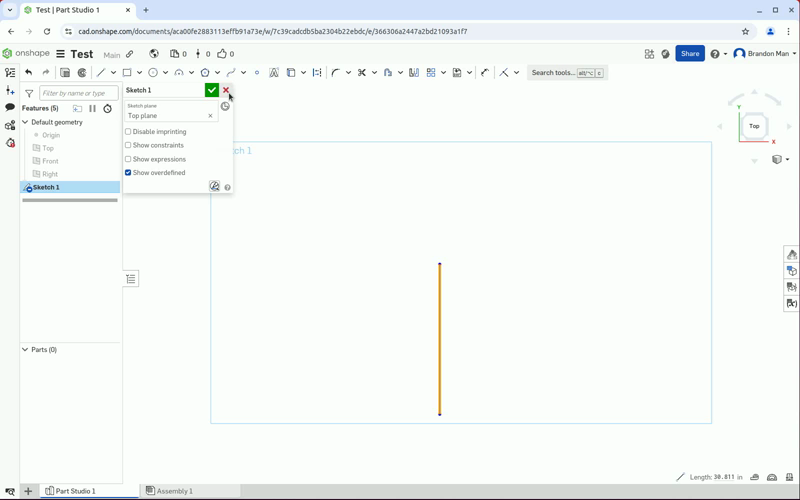
key(shift+h)
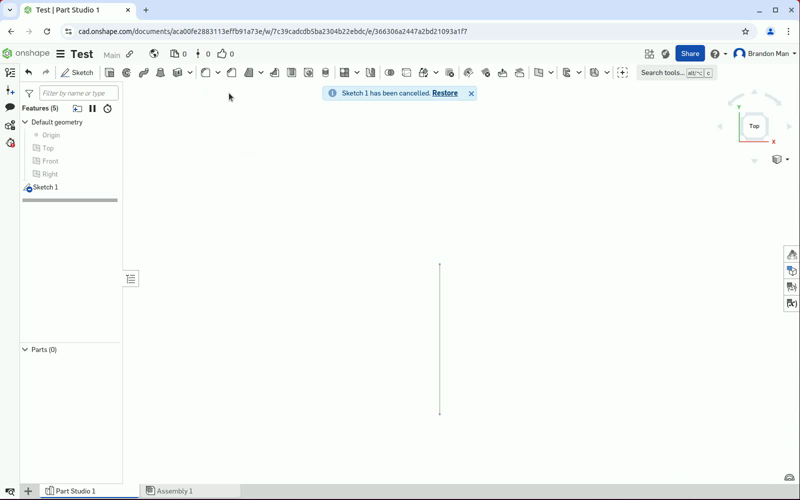
key(shift+s)
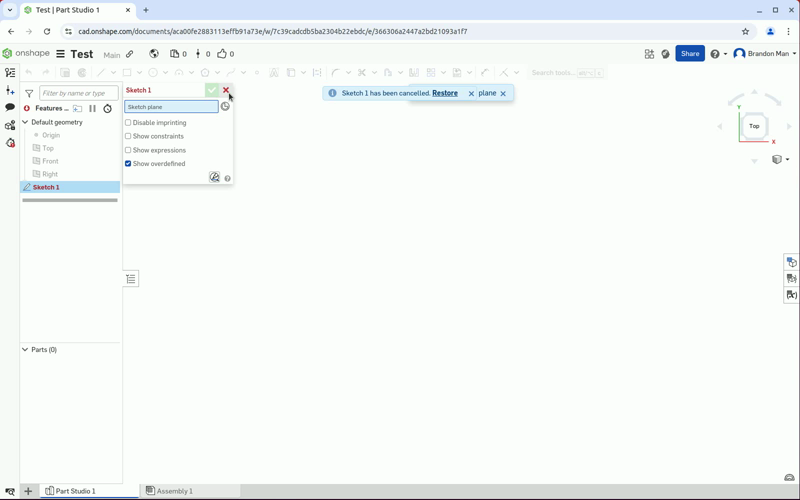
mouse_move(73, 150)
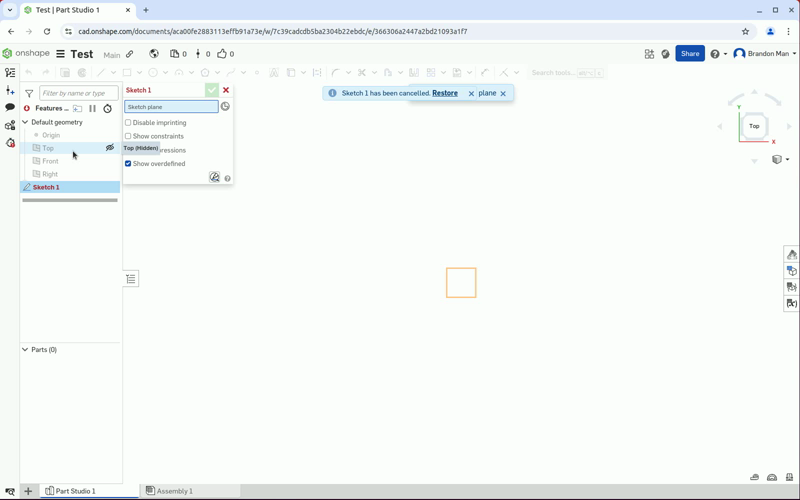
click(73, 150)
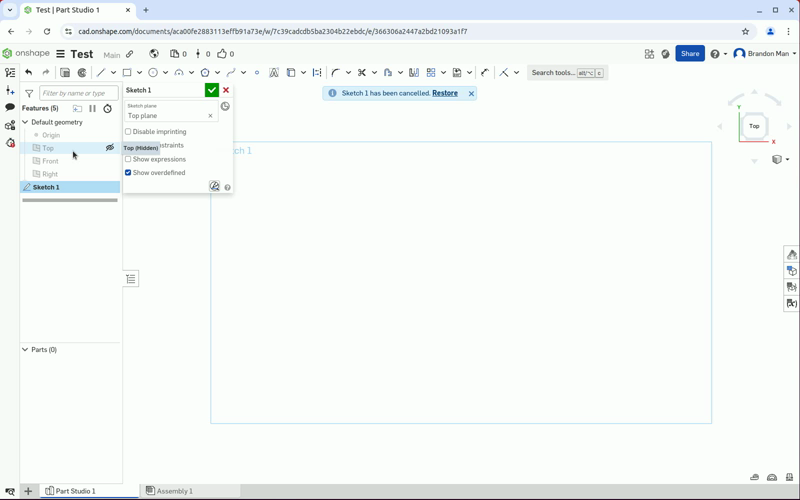
mouse_move(73, 352)
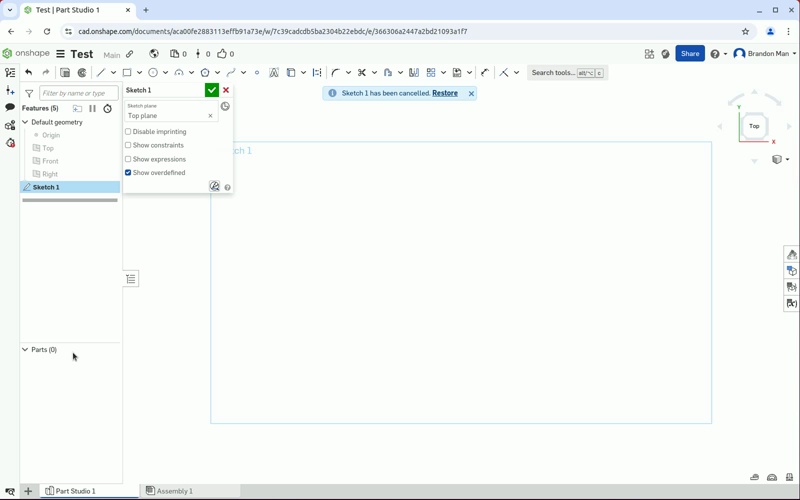
key(y)
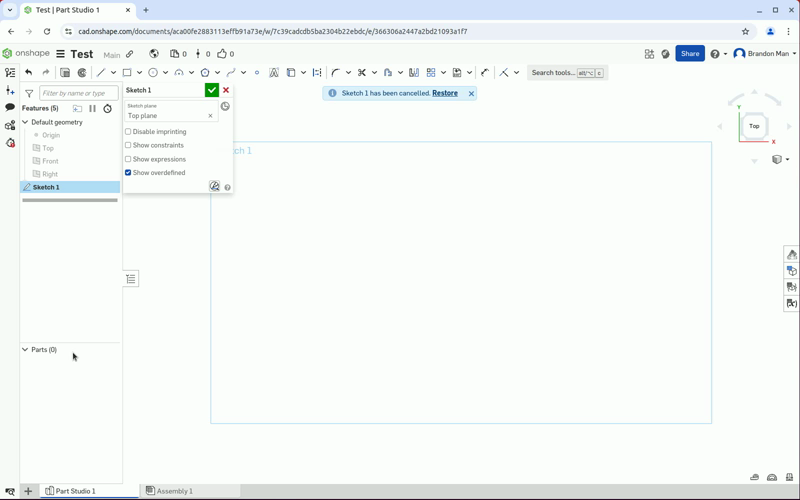
key(c)
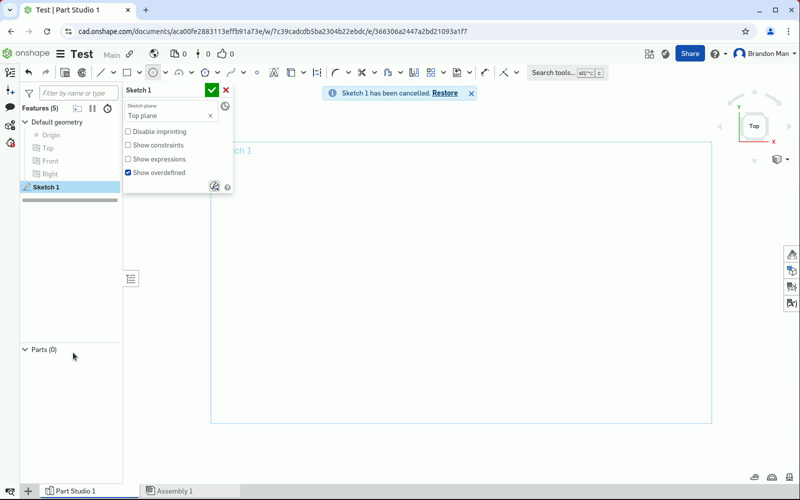
key_down(shift)
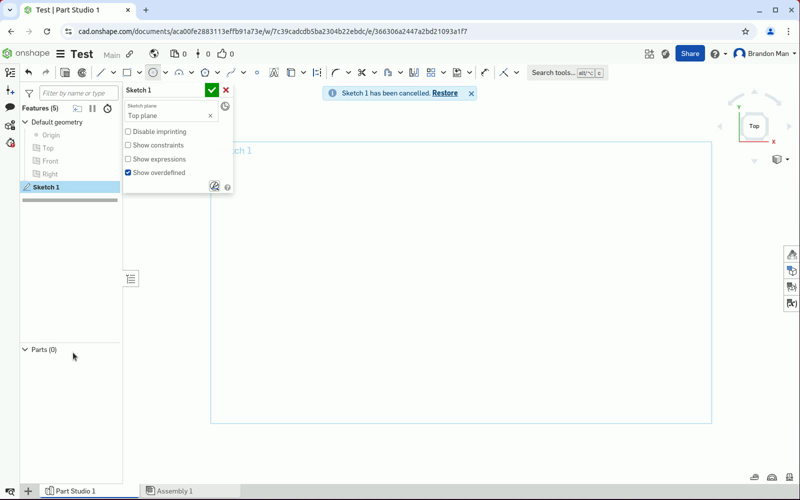
mouse_move(461, 282)
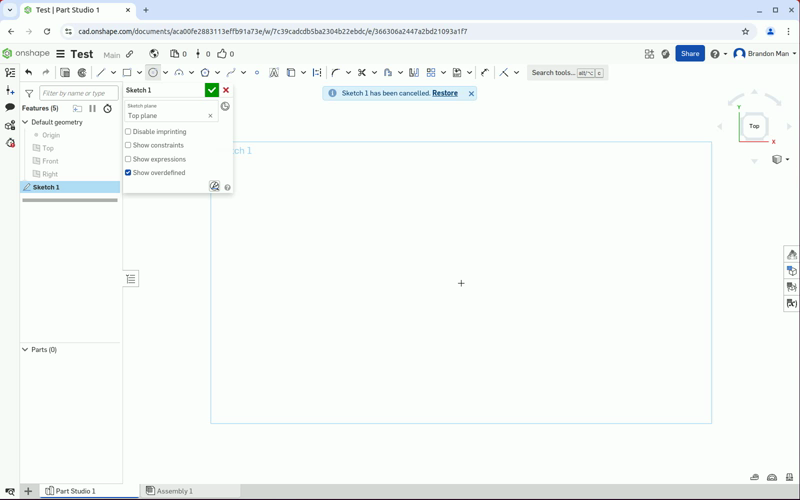
click(461, 282)
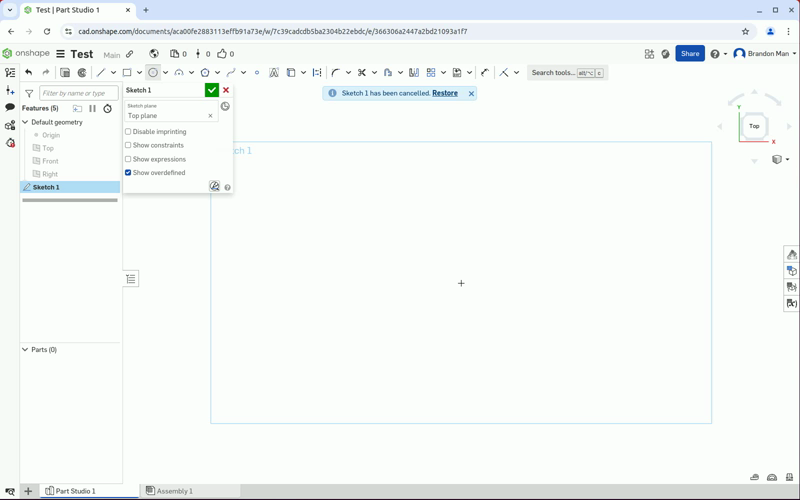
key_up(shift)
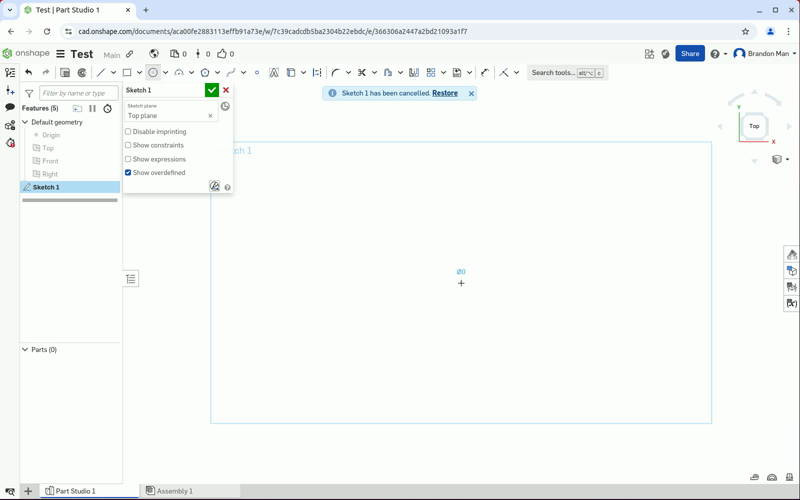
mouse_move(522, 282)
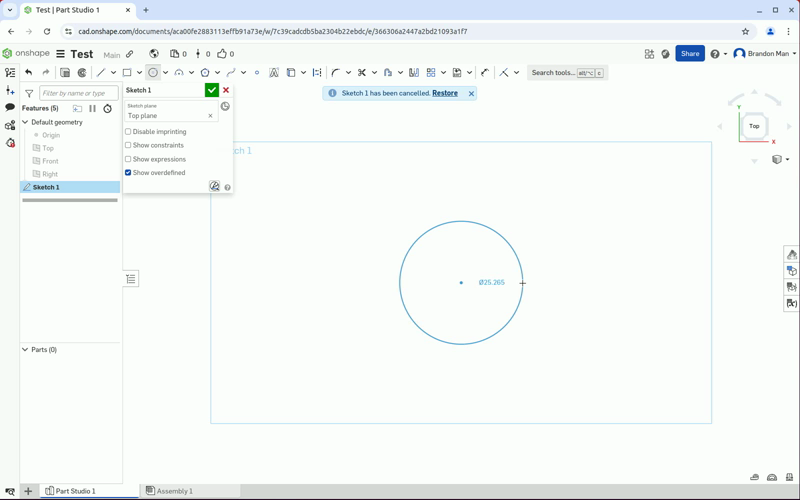
click(522, 282)
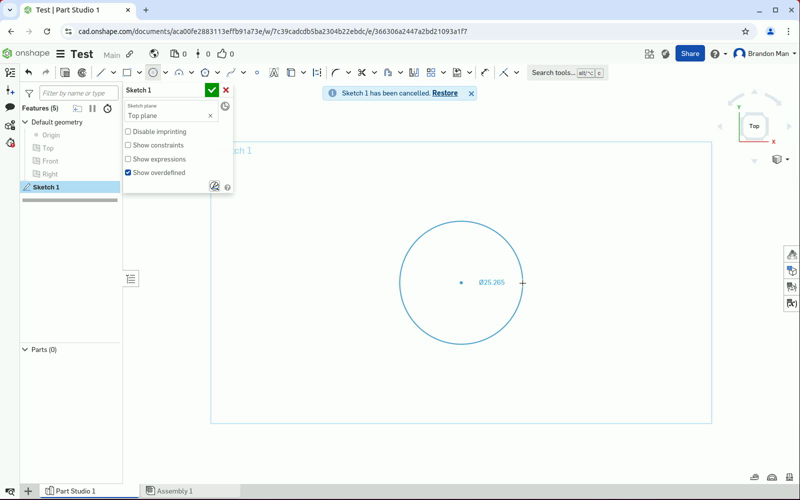
key(esc)
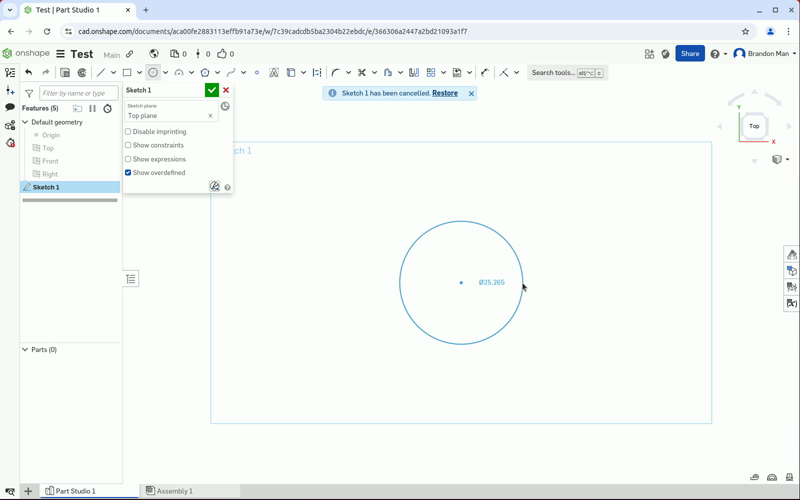
key(c)
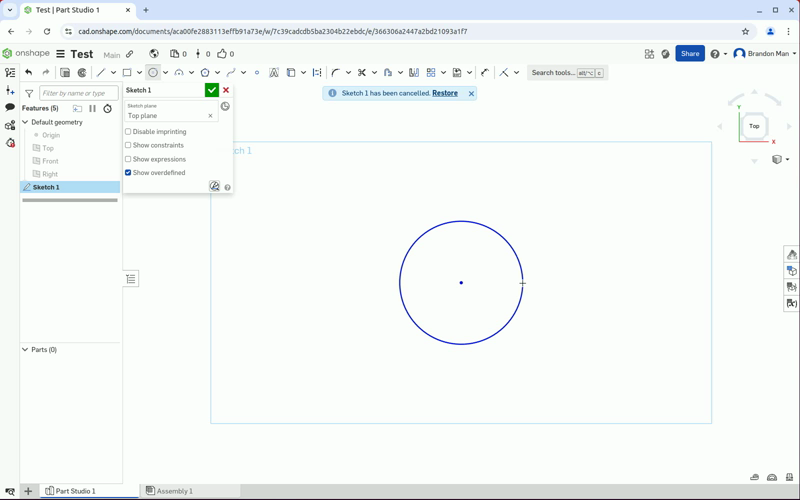
key_down(shift)
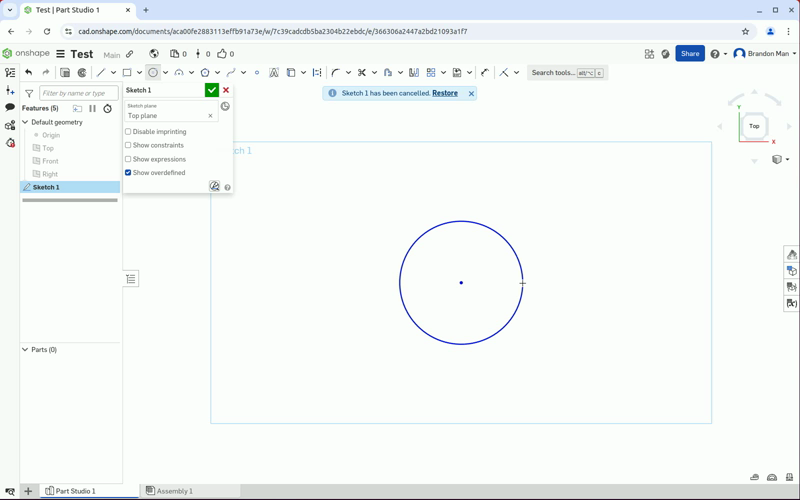
mouse_move(461, 282)
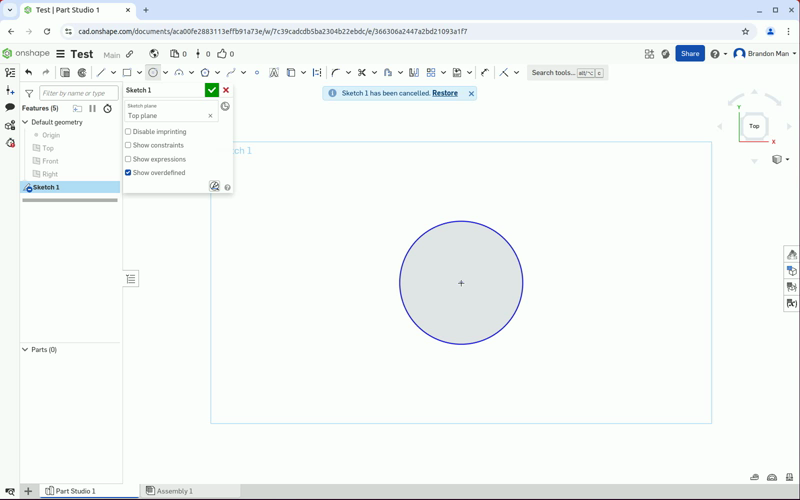
click(461, 282)
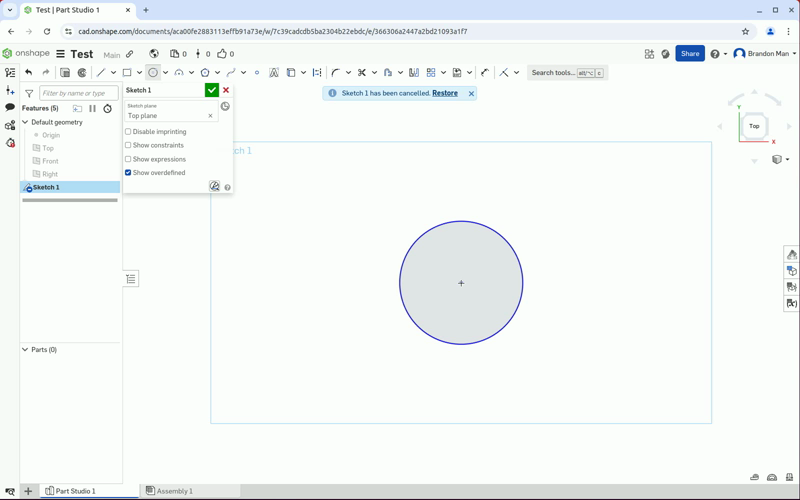
key_up(shift)
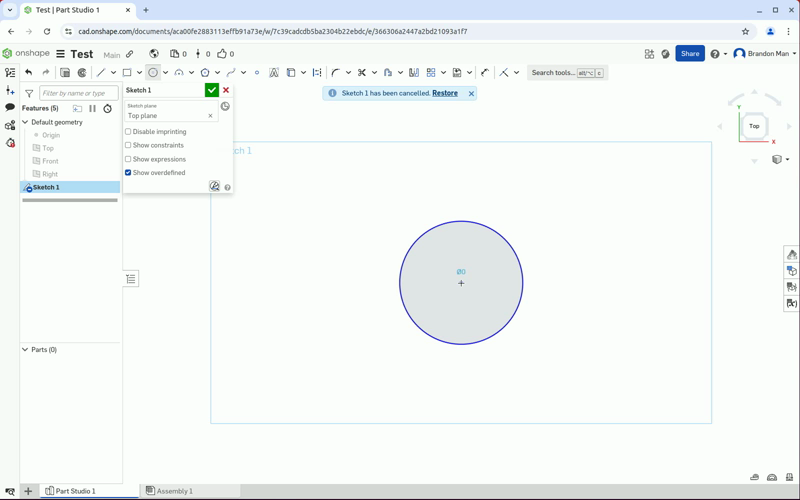
mouse_move(517, 282)
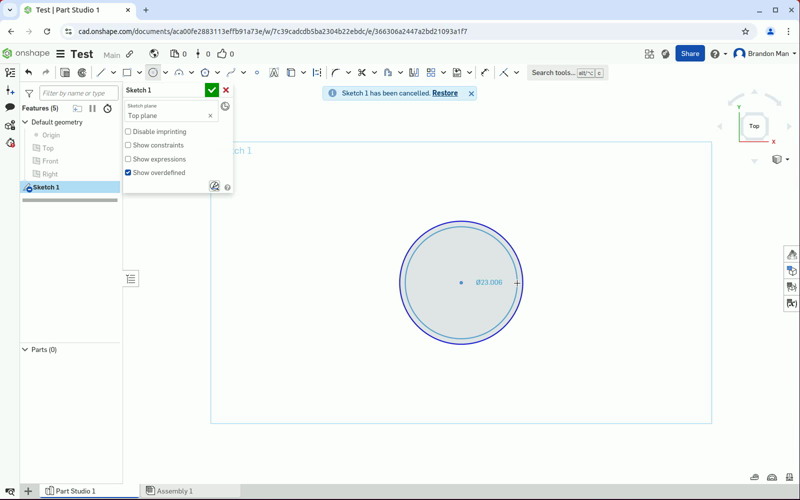
click(517, 282)
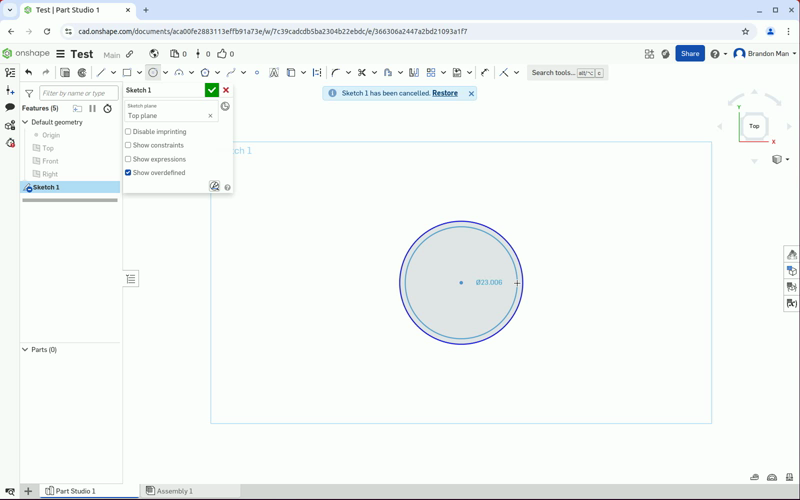
key(esc)
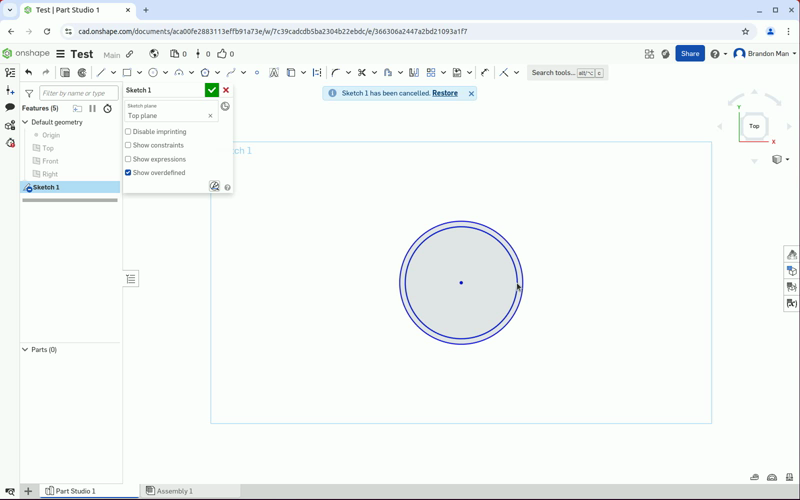
mouse_move(482, 336)
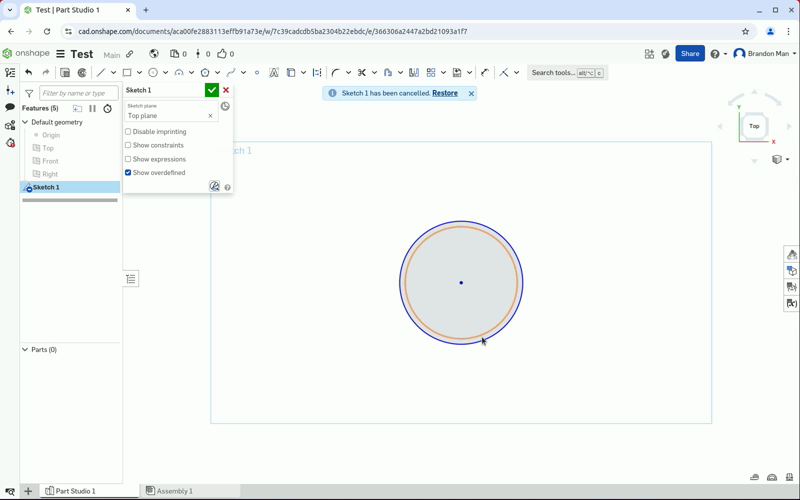
click(482, 336)
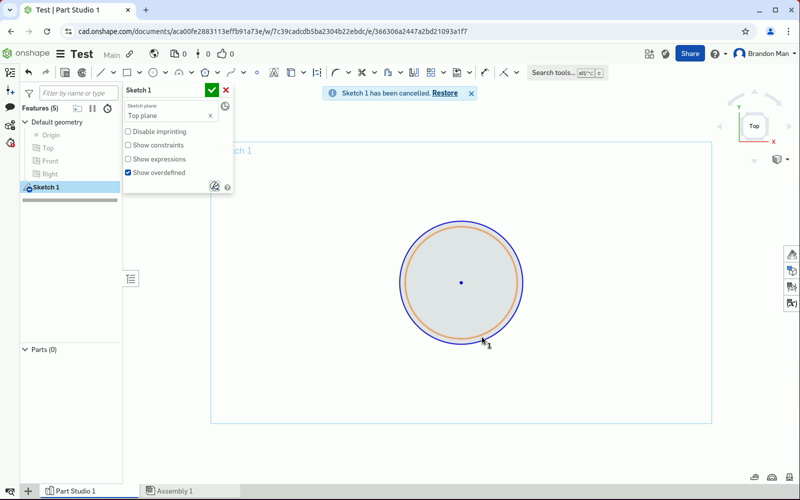
mouse_move(73, 352)
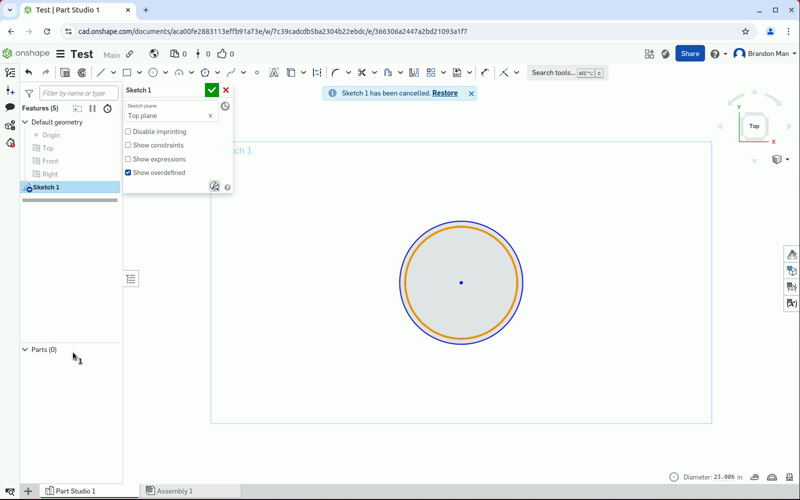
key(shift+y)
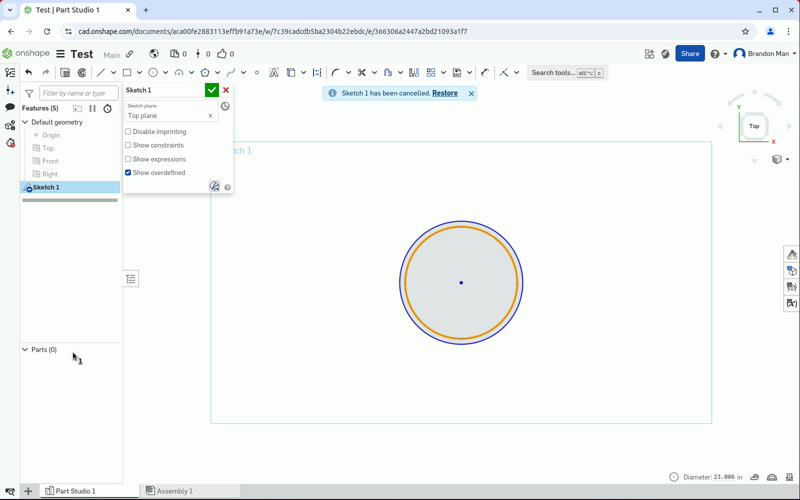
key(shift+e)
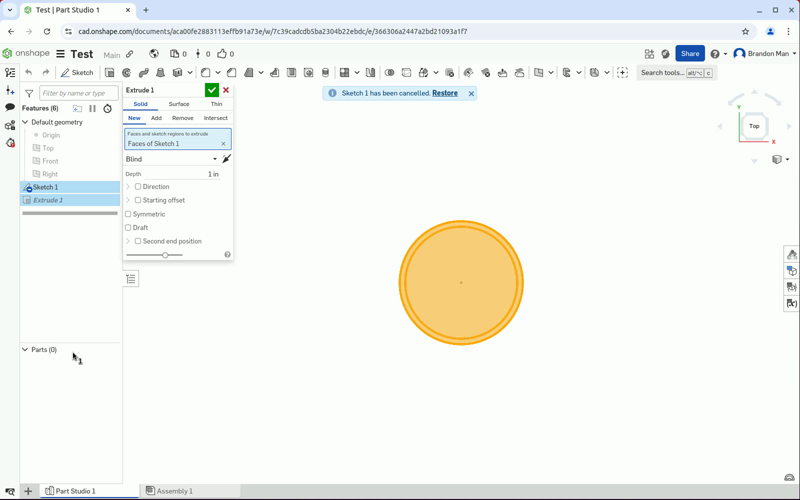
mouse_move(143, 106)
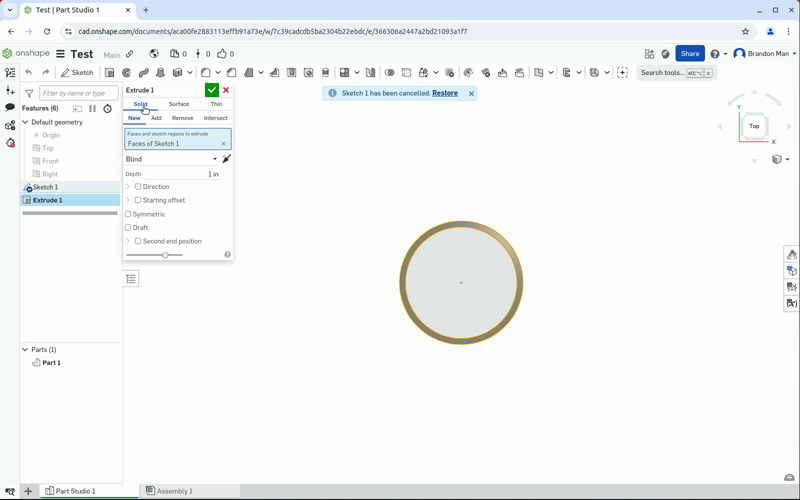
click(143, 106)
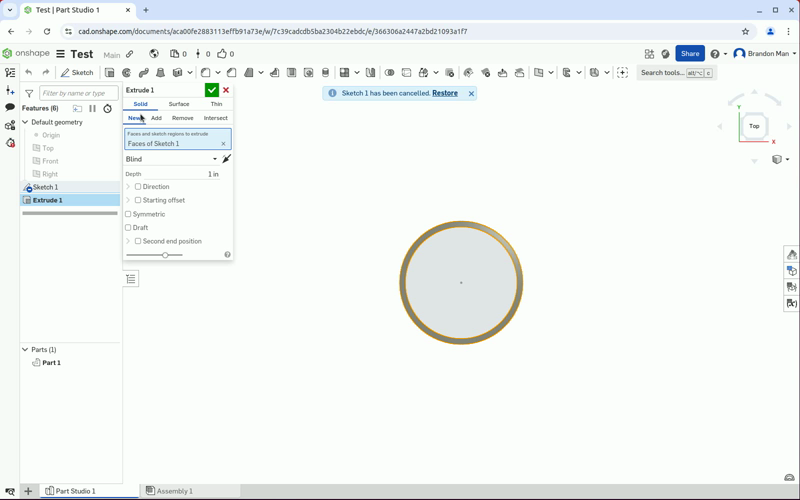
mouse_move(137, 120)
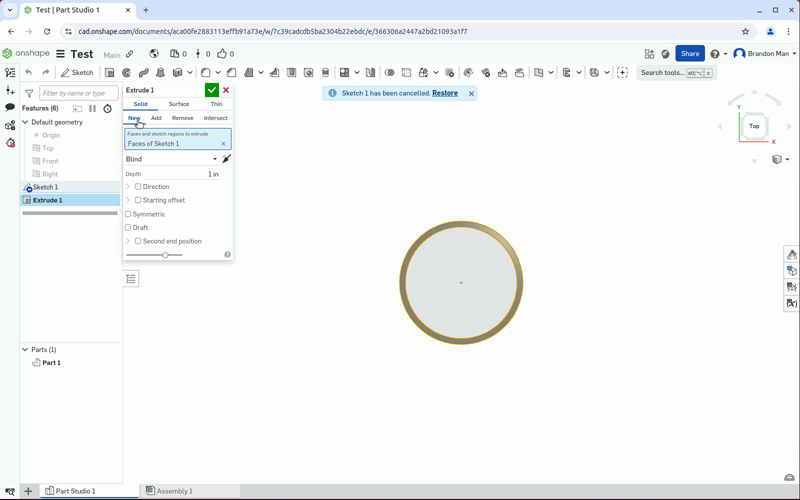
click(137, 120)
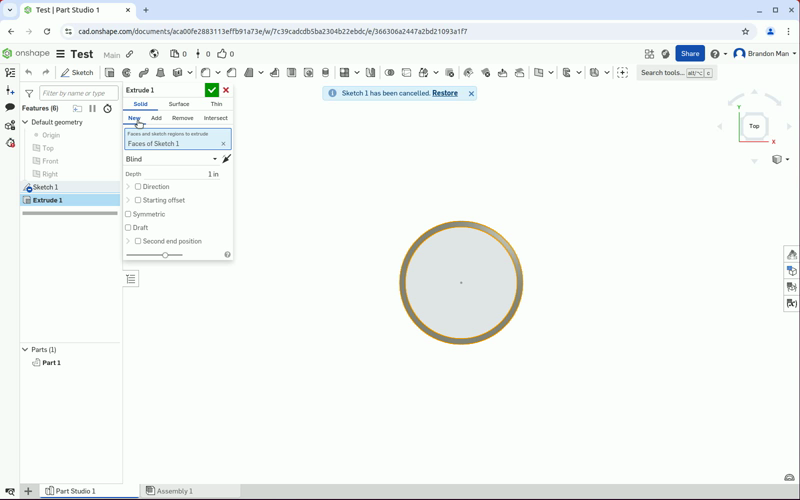
key(tab, 4)
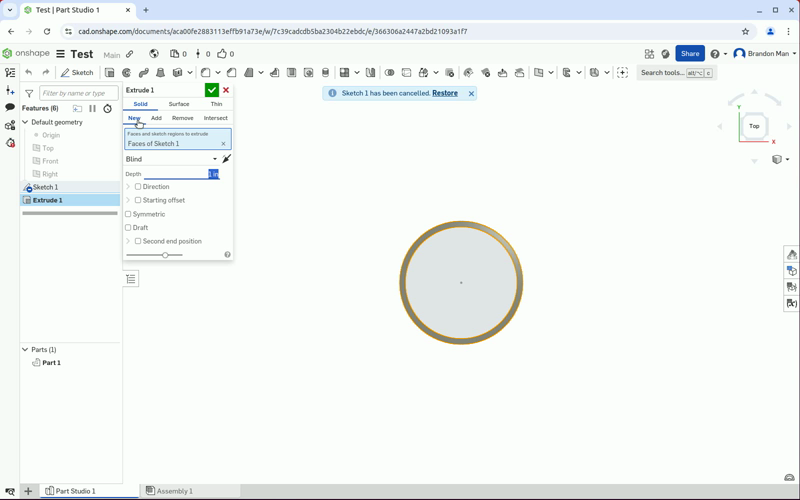
text(12.758)
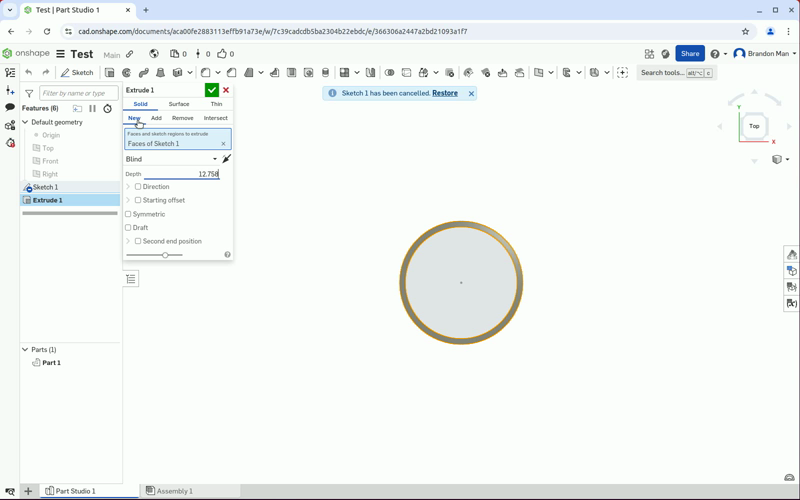
key(enter)
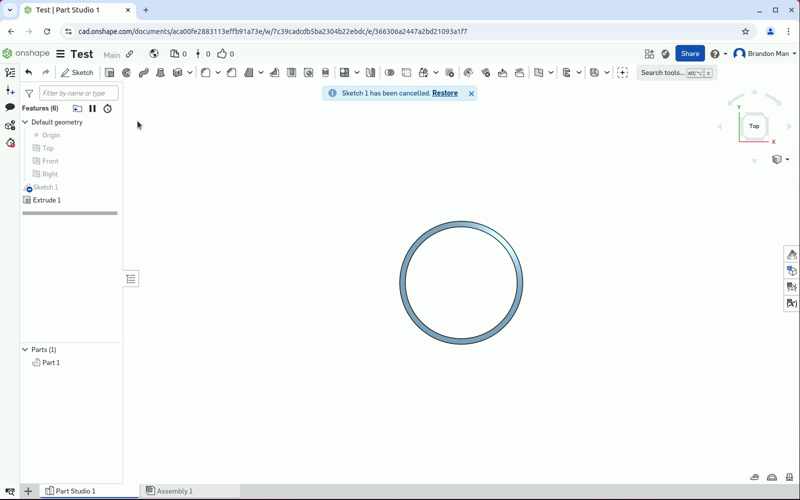
key(shift+h)
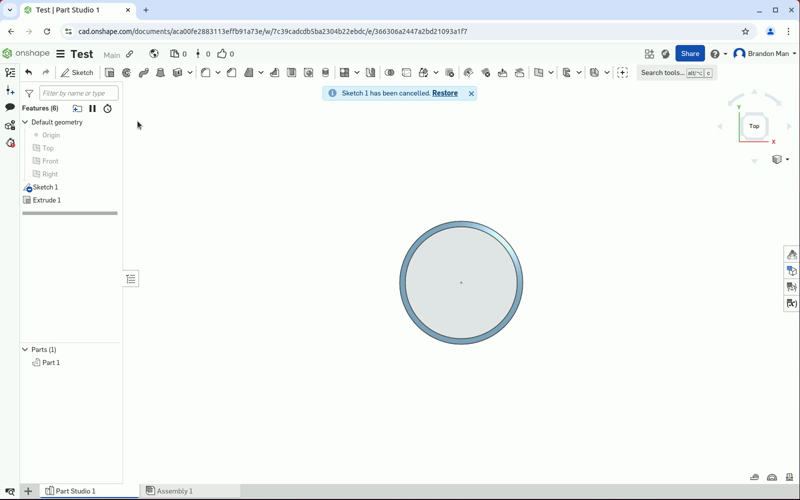
key(shift+h)
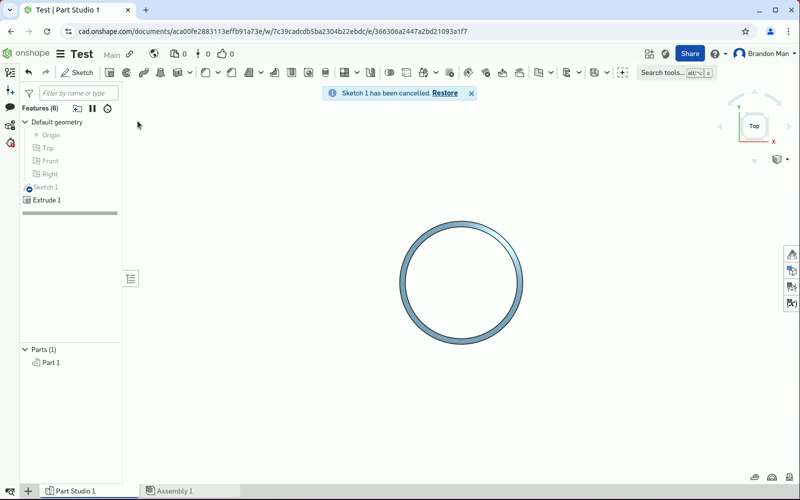
mouse_move(73, 189)
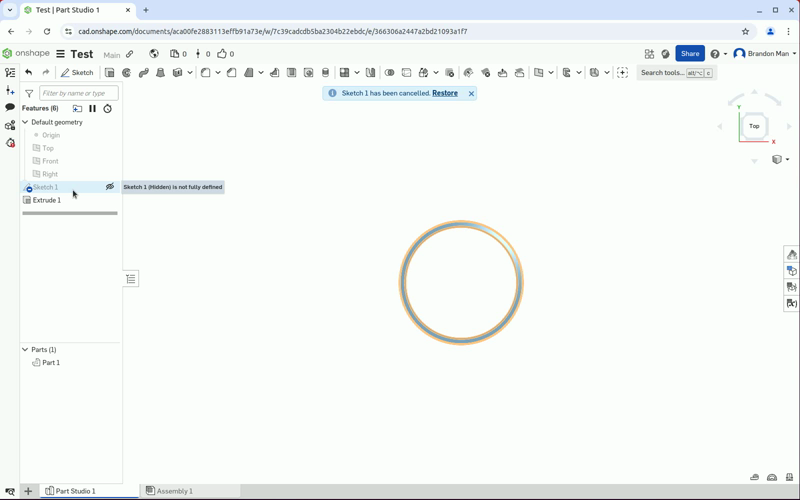
click(73, 189)
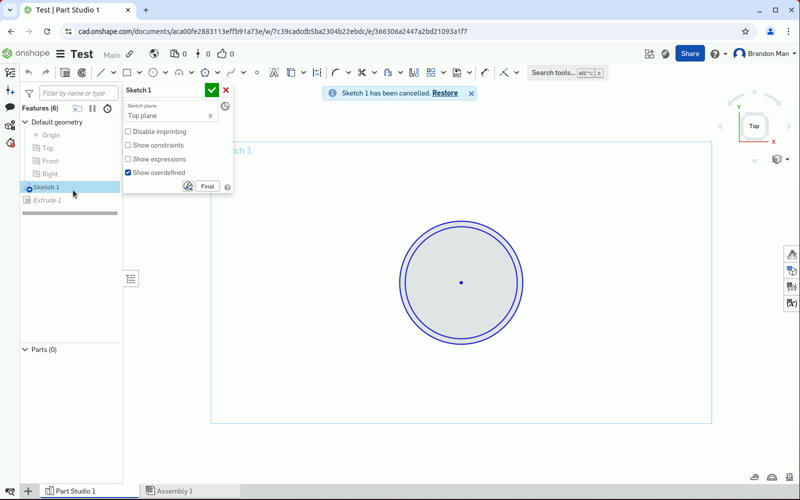
mouse_move(229, 92)
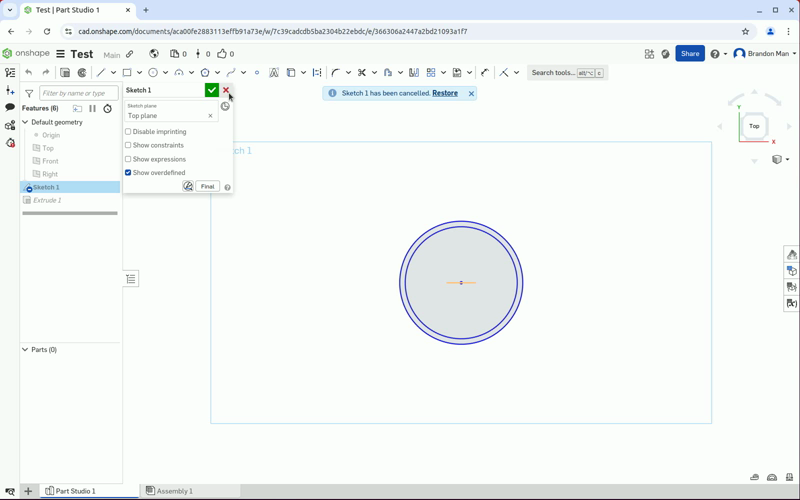
click(229, 92)
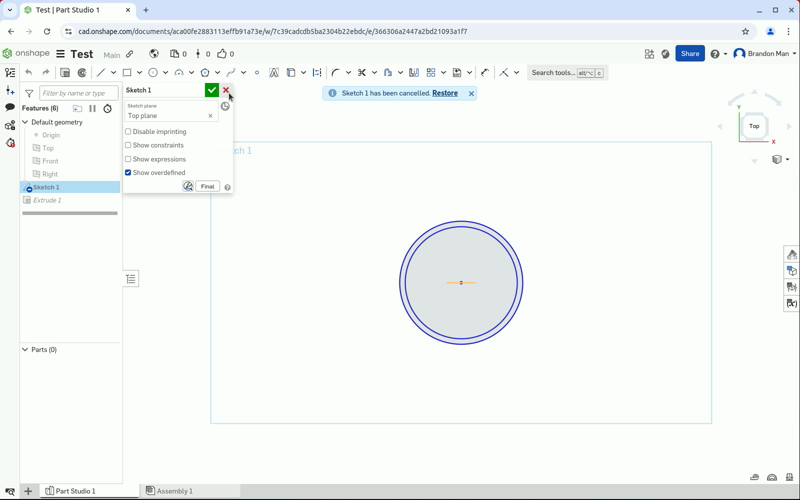
key(shift+s)
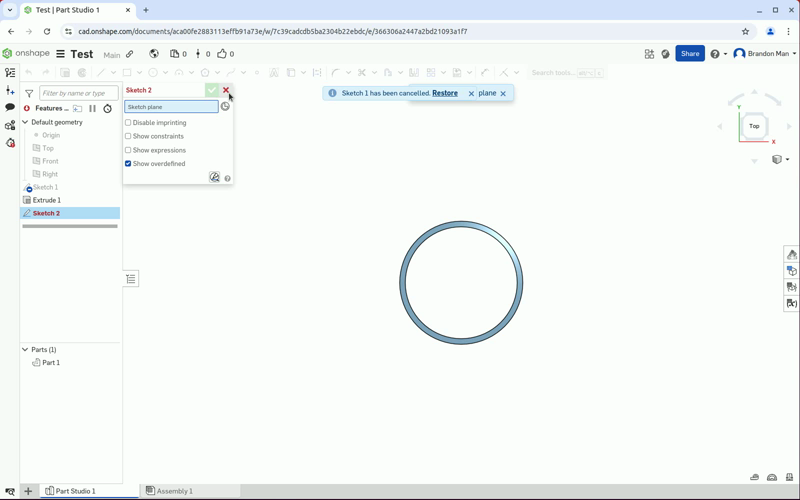
mouse_move(73, 150)
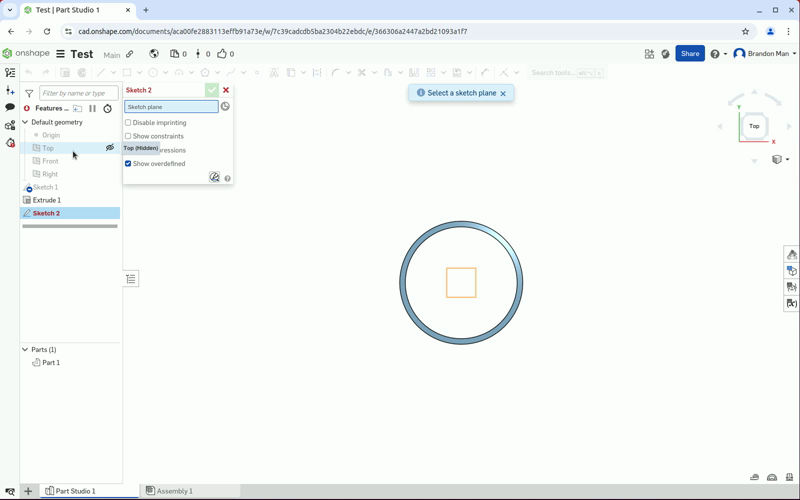
click(73, 150)
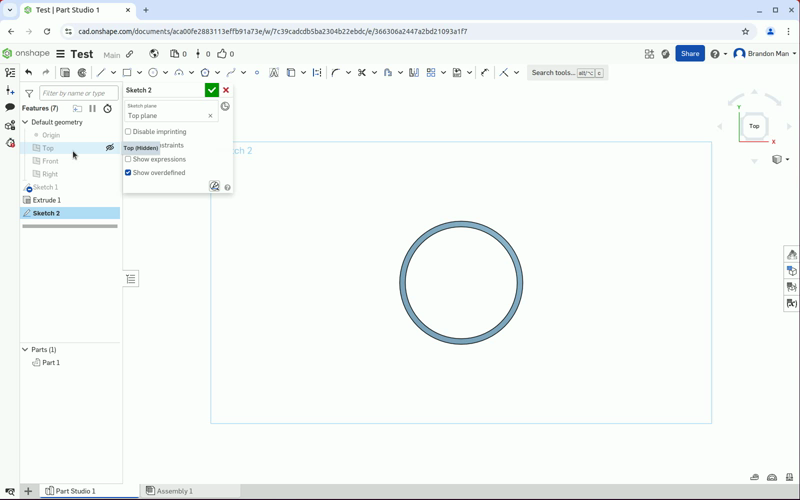
mouse_move(73, 352)
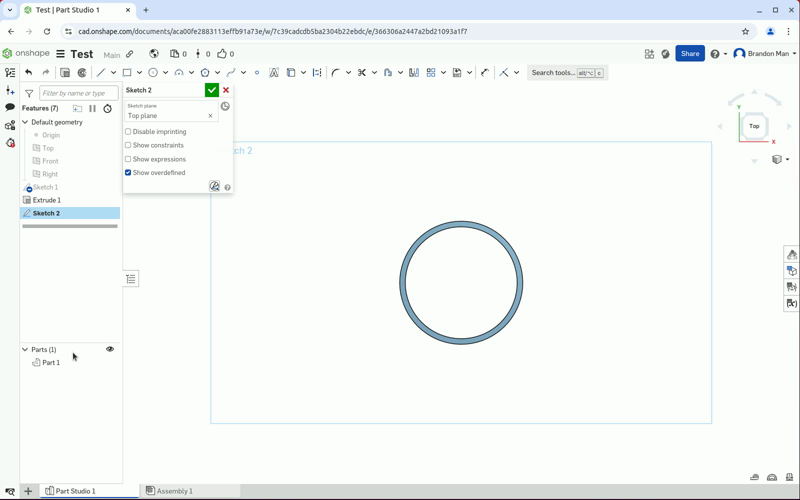
key(y)
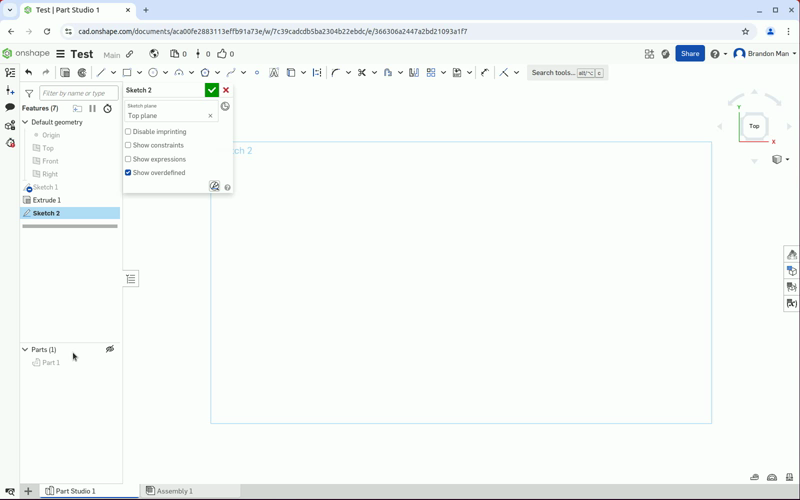
key(c)
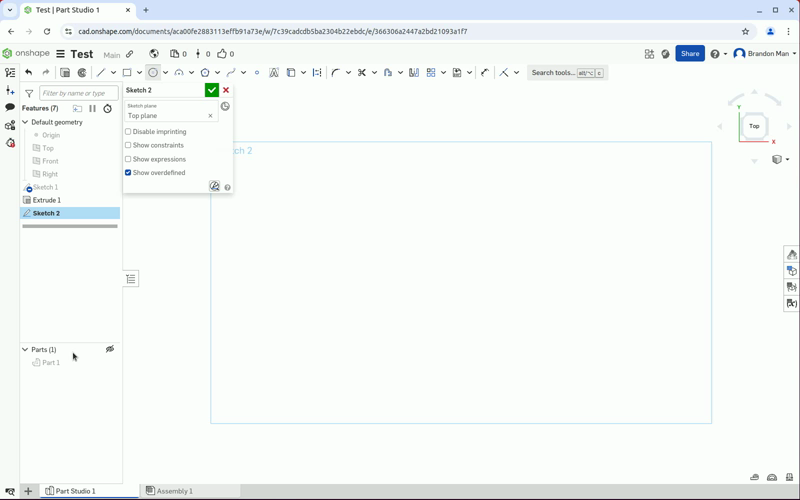
key_down(shift)
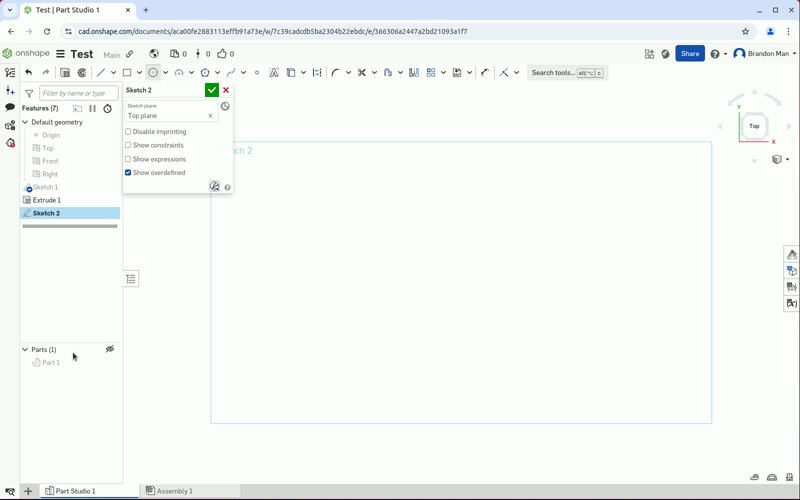
mouse_move(461, 282)
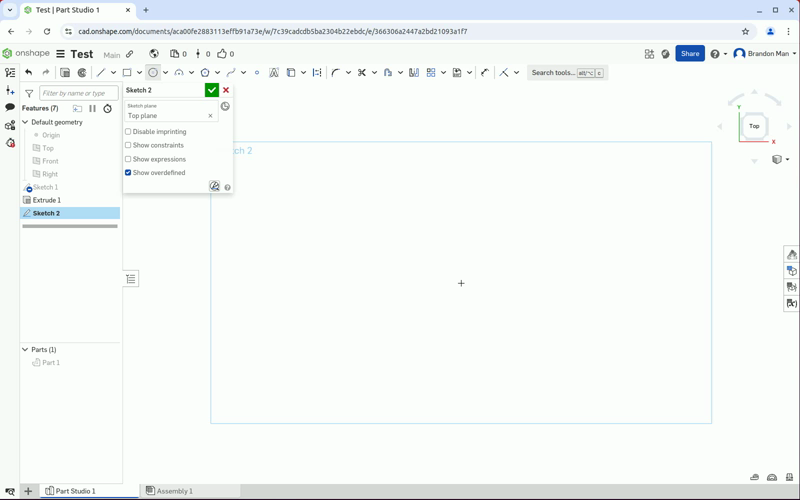
click(461, 282)
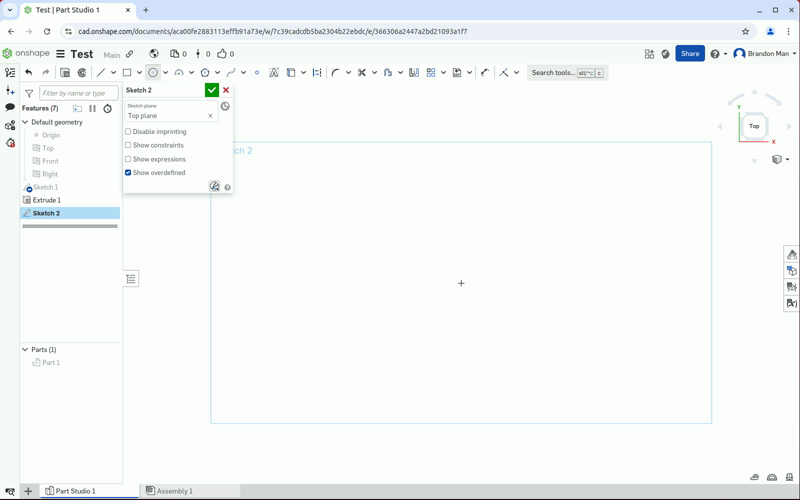
key_up(shift)
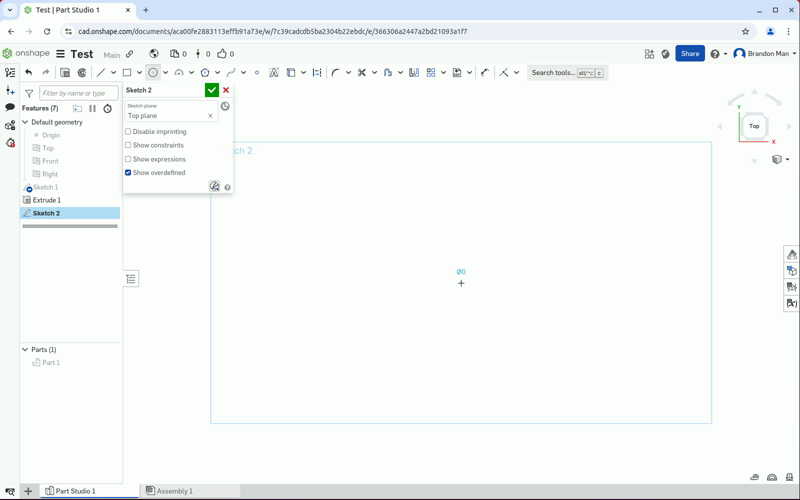
mouse_move(518, 282)
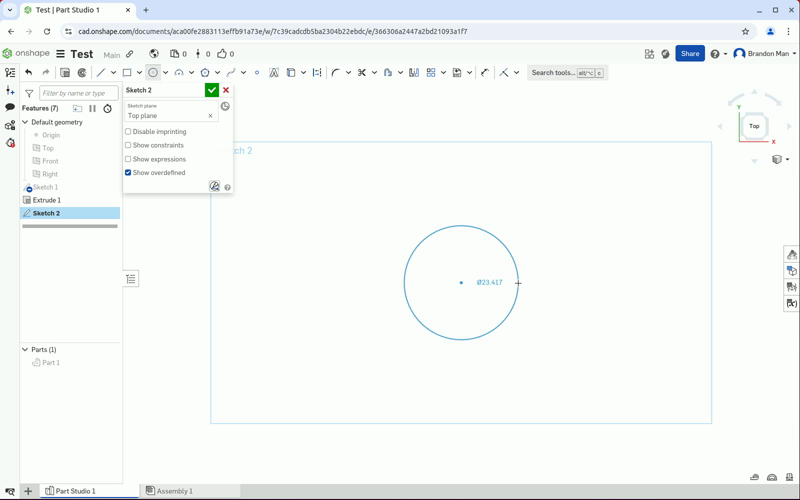
click(518, 282)
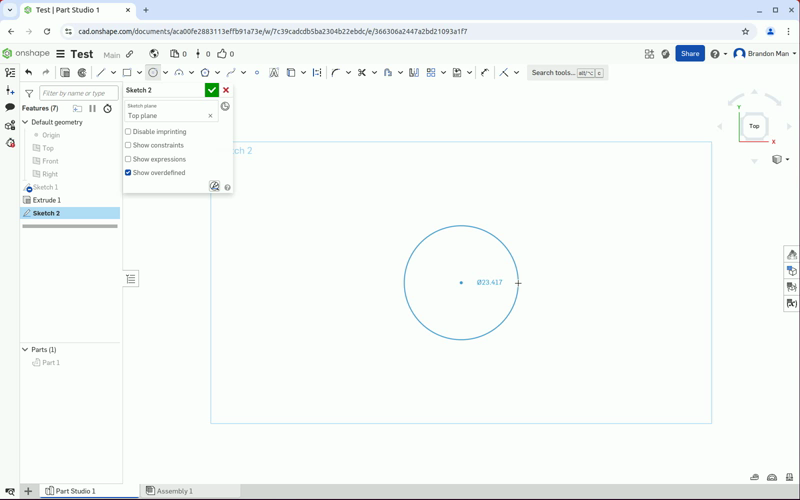
key(esc)
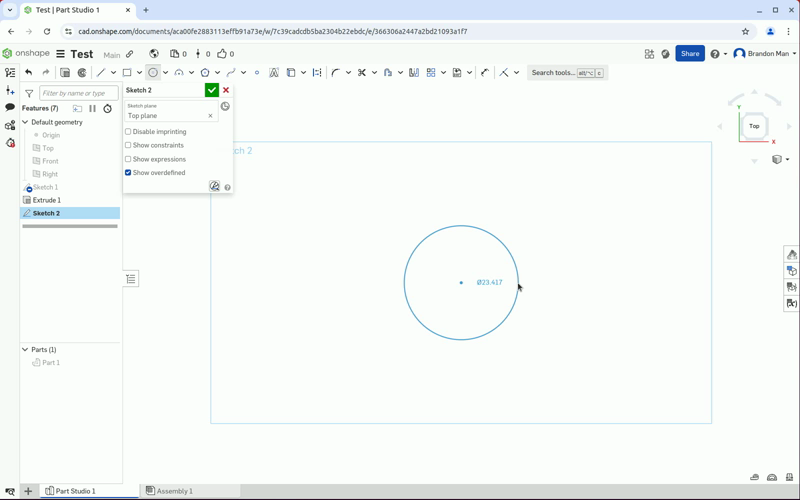
key(c)
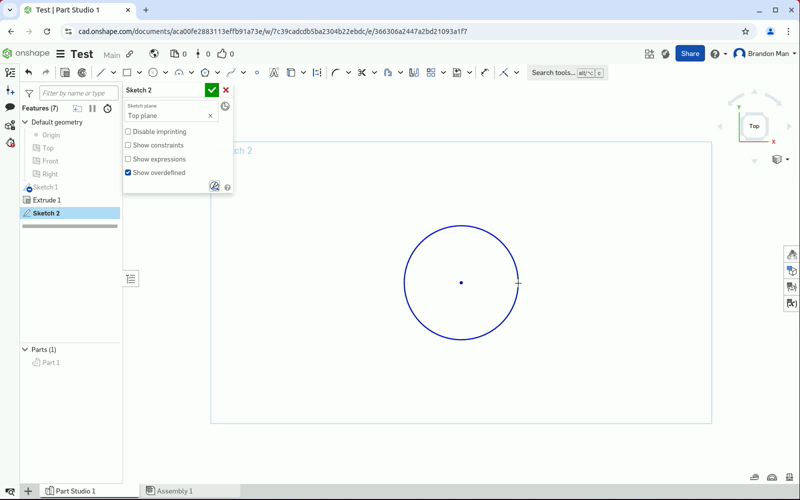
key_down(shift)
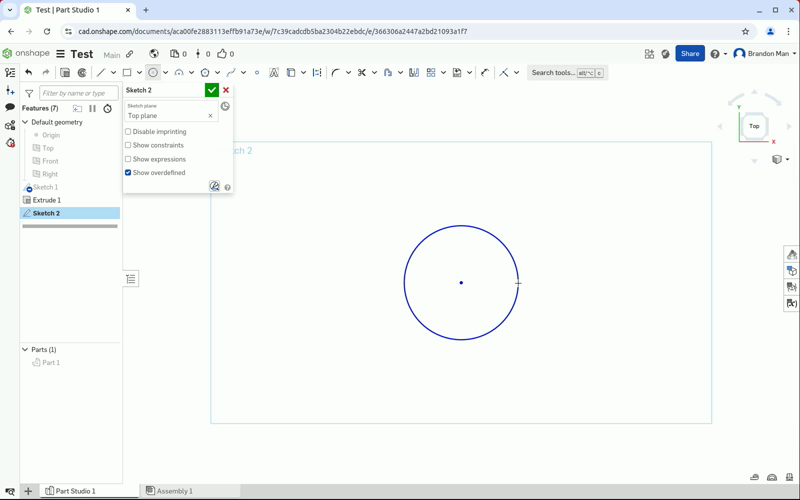
mouse_move(461, 282)
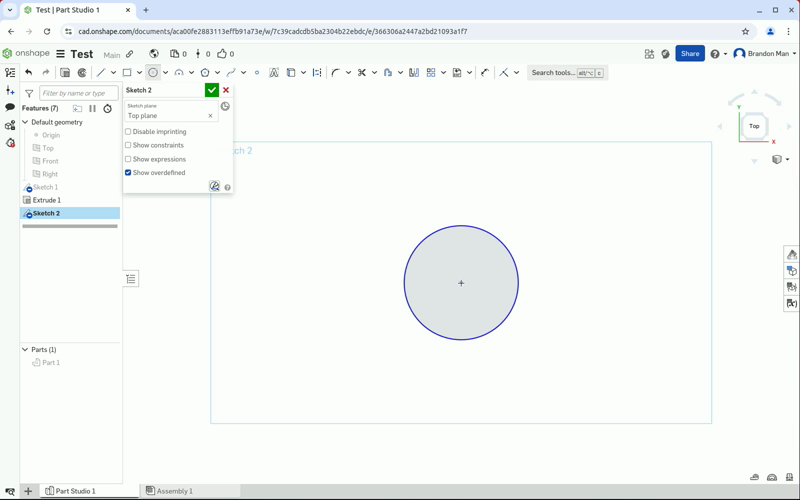
click(461, 282)
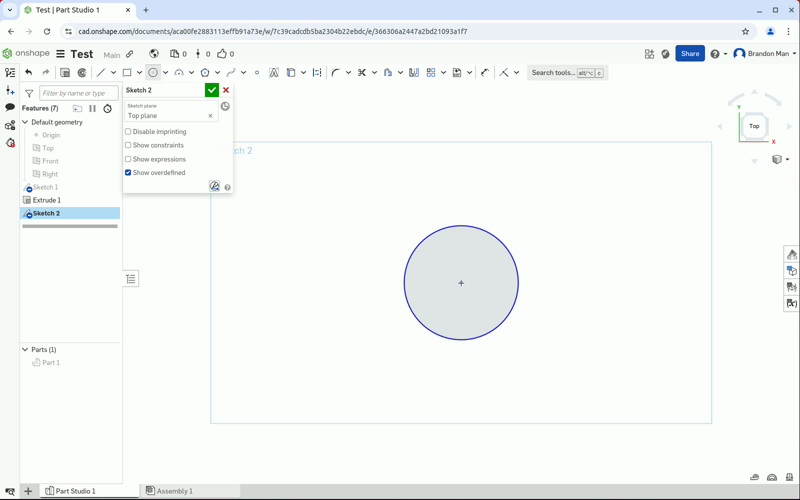
key_up(shift)
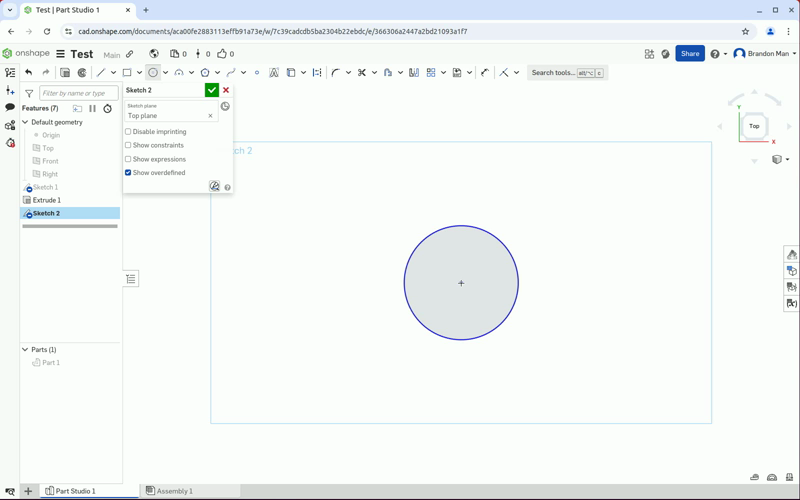
mouse_move(501, 282)
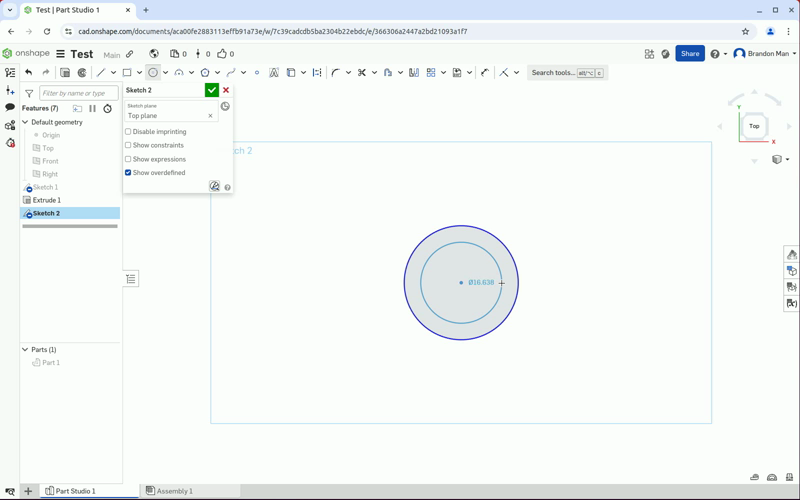
click(501, 282)
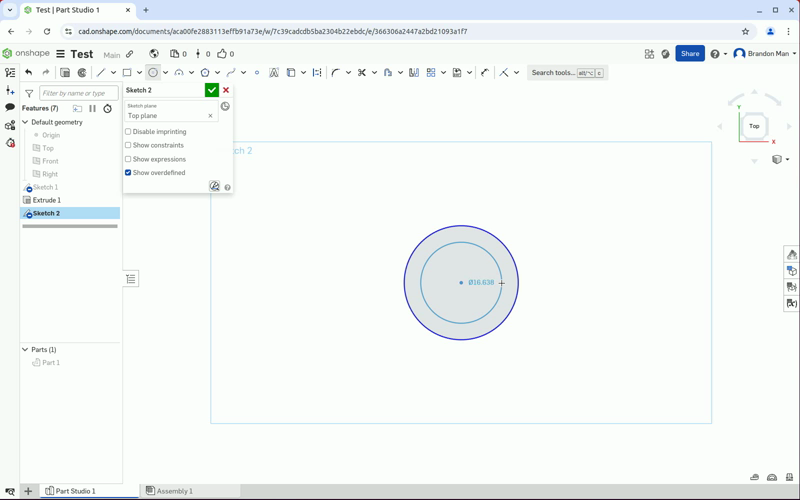
key(esc)
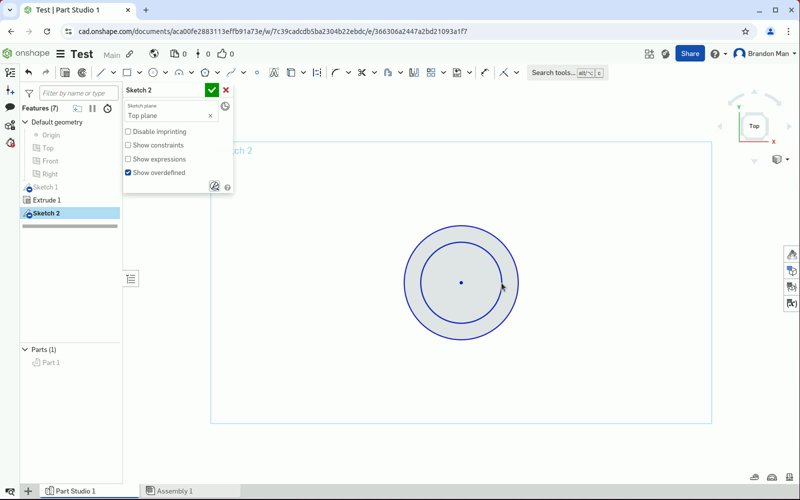
mouse_move(457, 235)
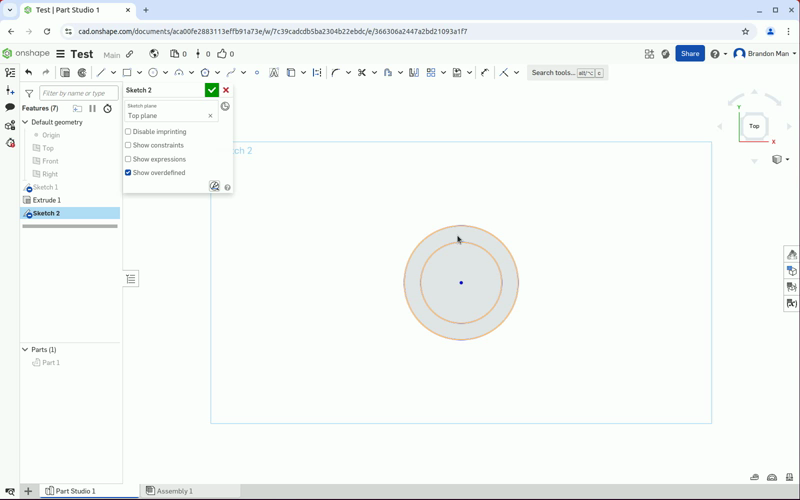
click(457, 235)
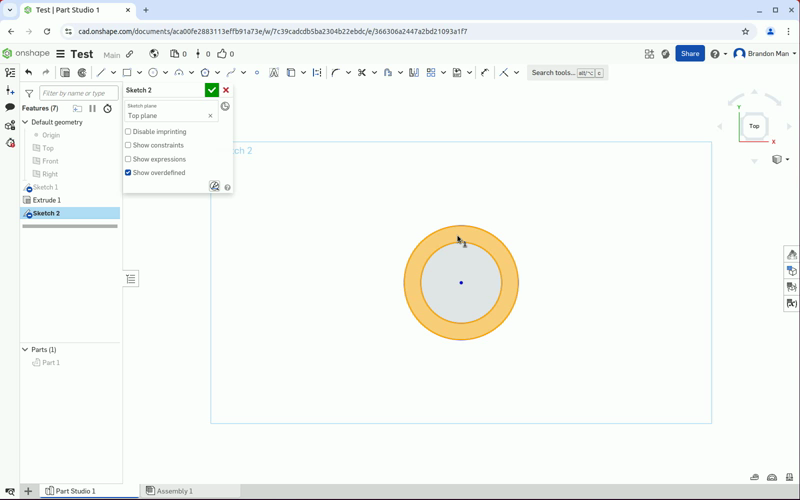
mouse_move(73, 352)
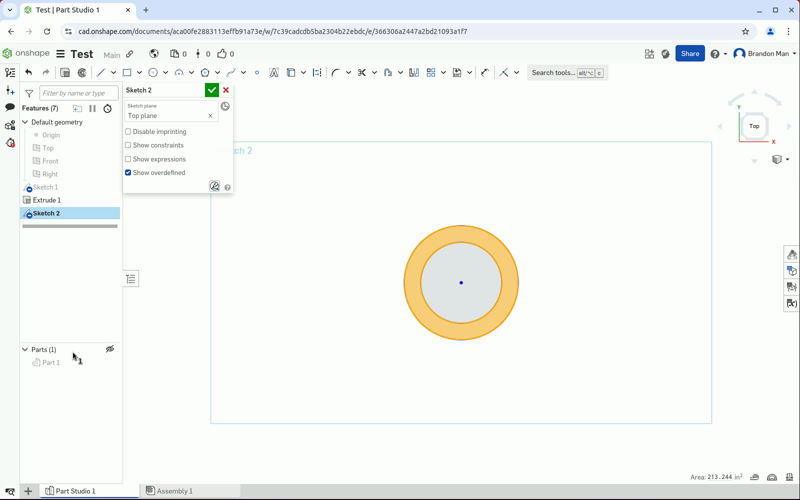
key(shift+y)
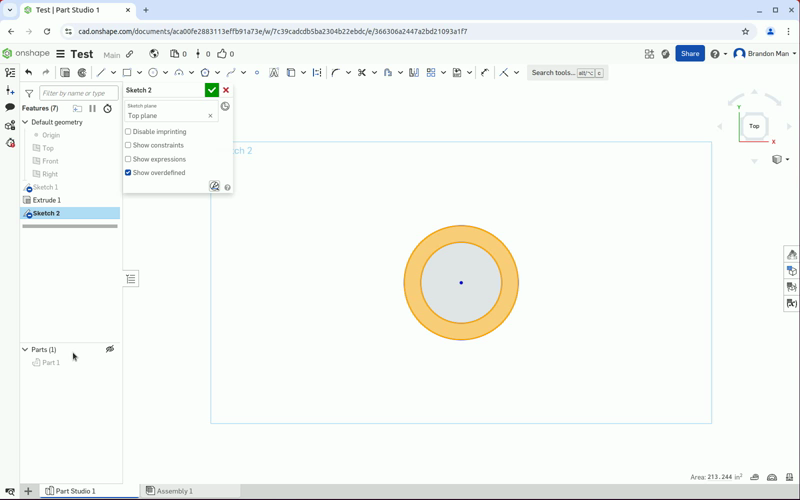
key(shift+e)
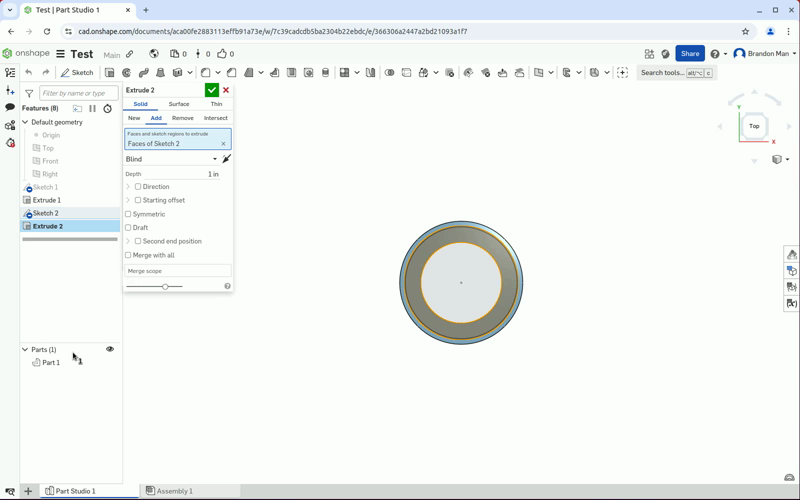
mouse_move(143, 106)
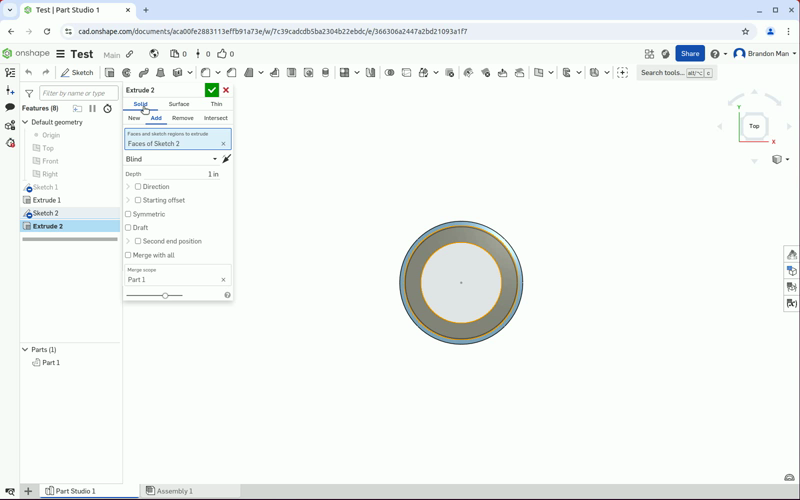
click(143, 106)
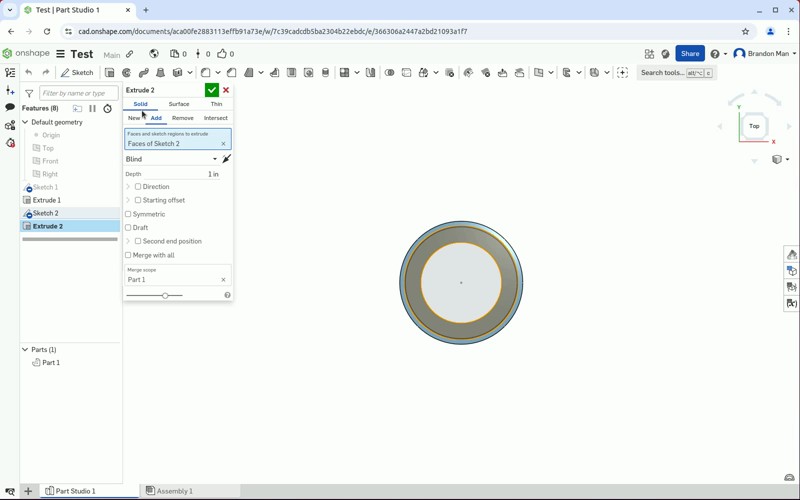
mouse_move(137, 120)
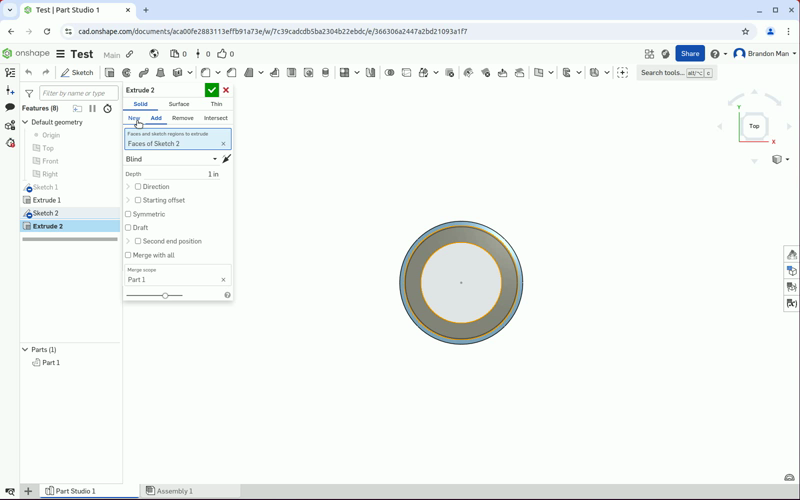
click(137, 120)
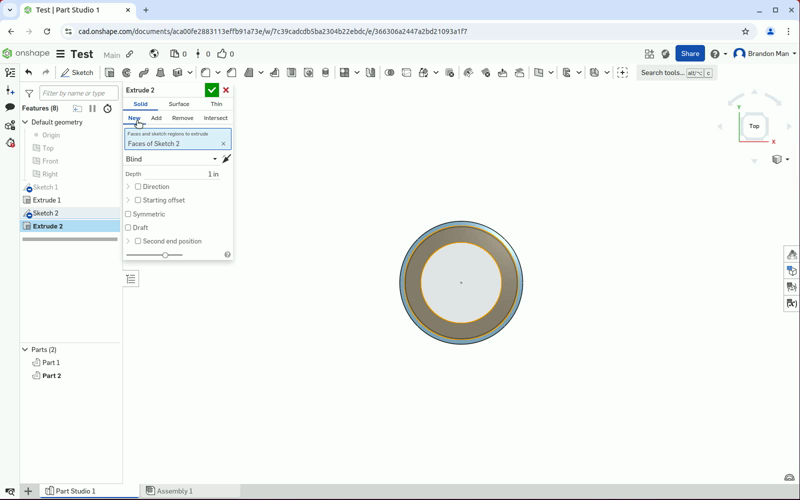
key(tab, 4)
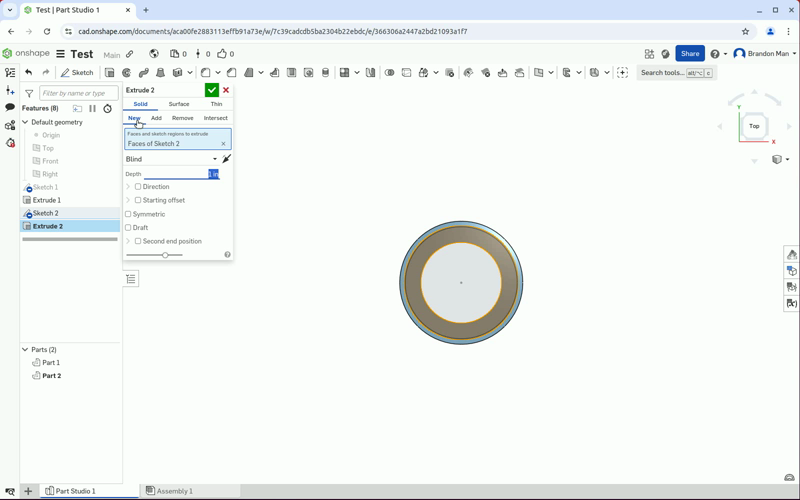
text(-11.554)
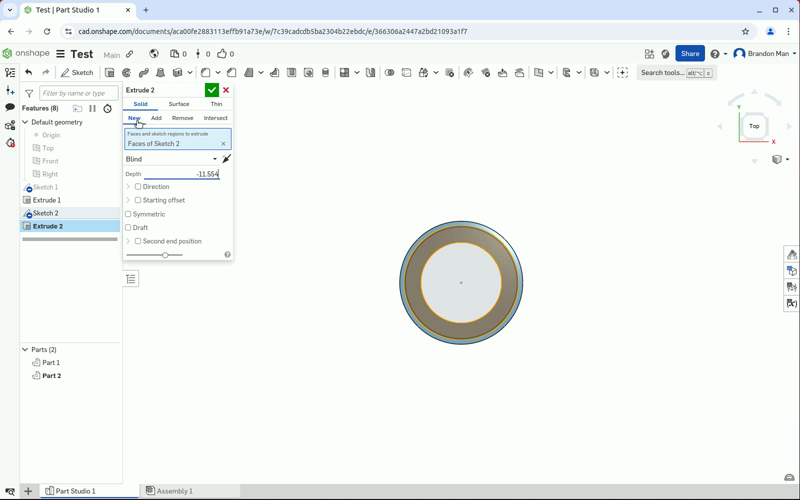
key(enter)
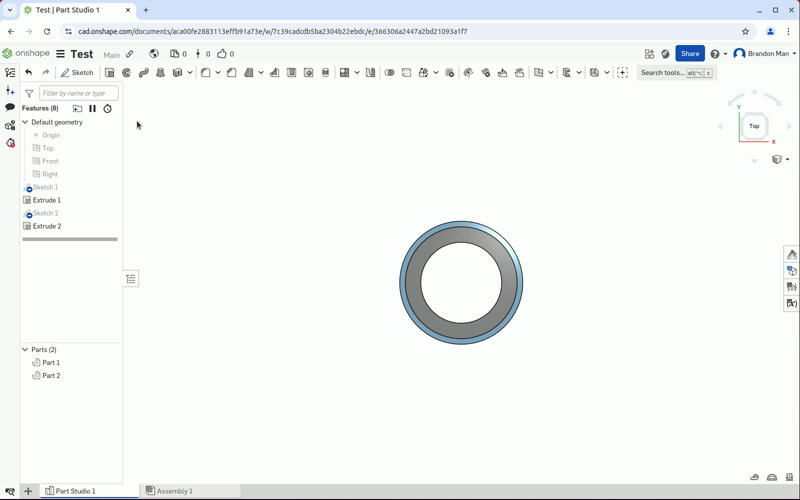
key(shift+h)
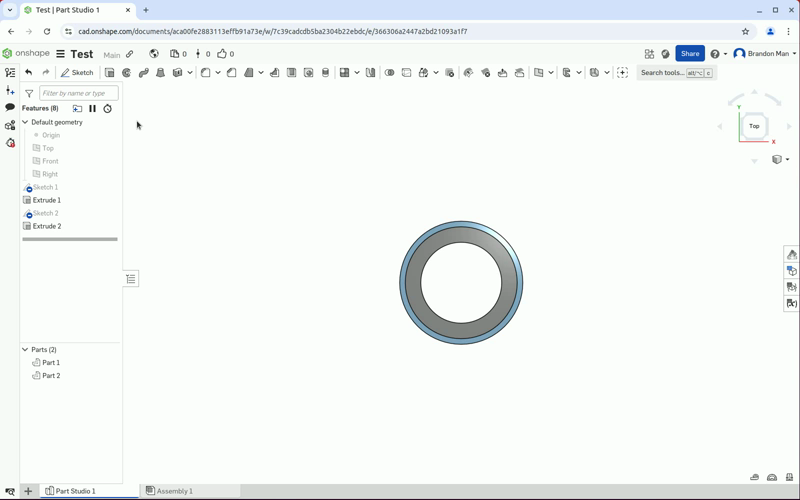
key(shift+h)
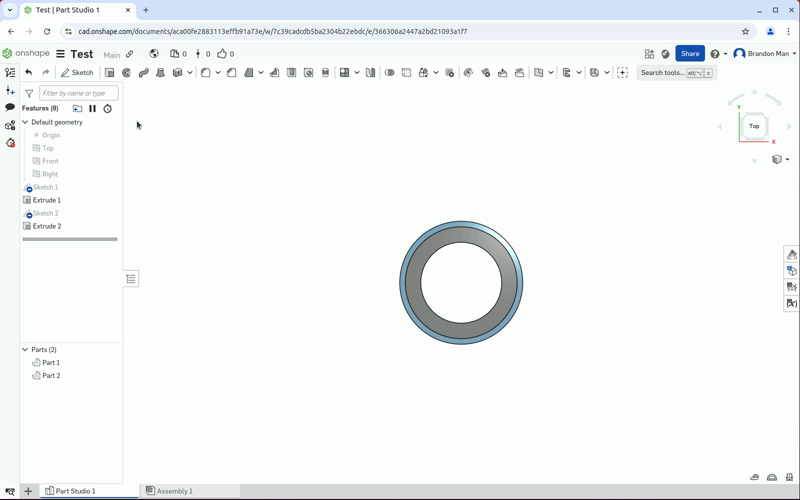
mouse_move(73, 189)
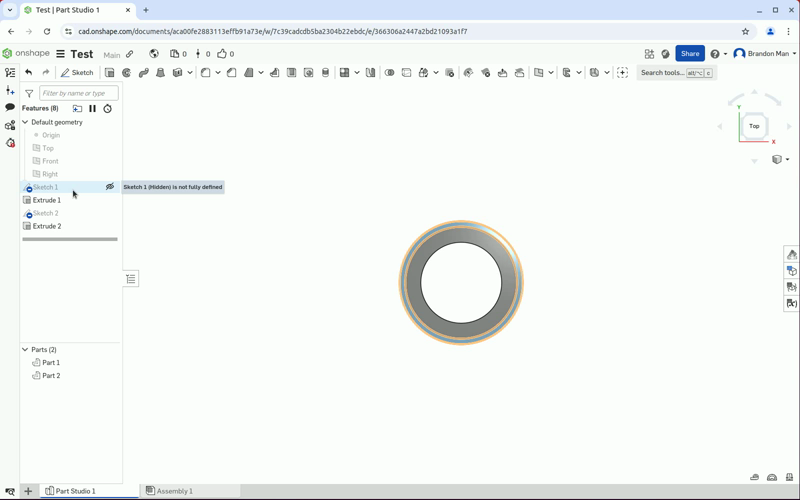
click(73, 189)
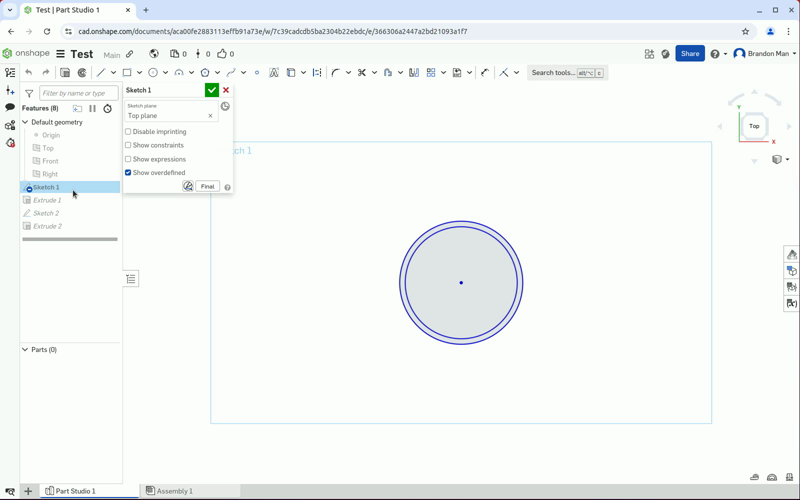
mouse_move(229, 92)
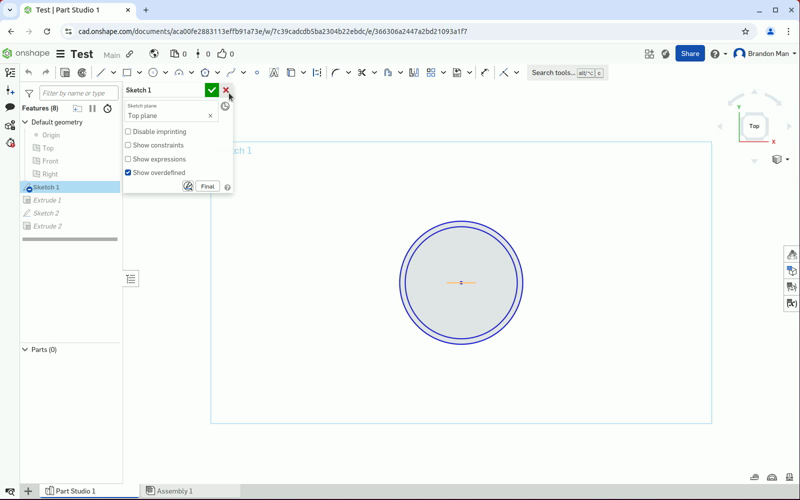
click(229, 92)
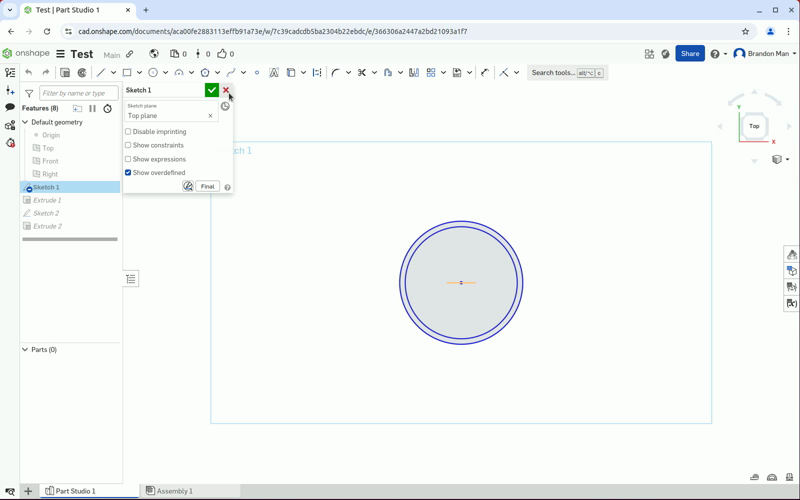
key(shift+s)
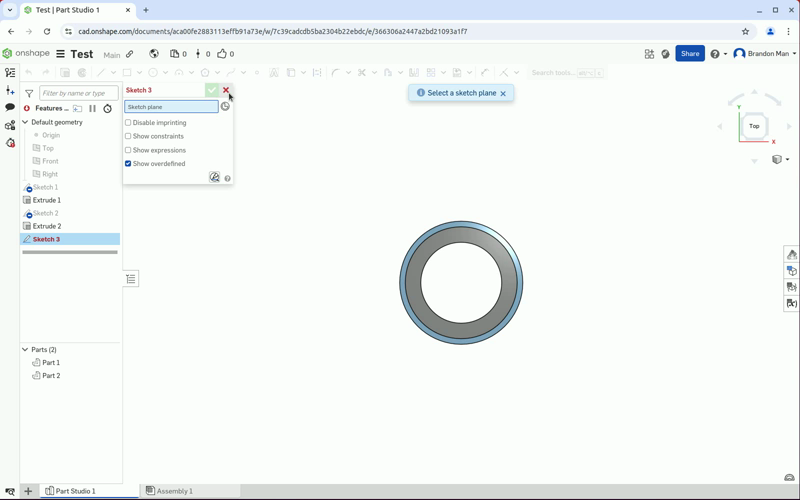
mouse_move(73, 150)
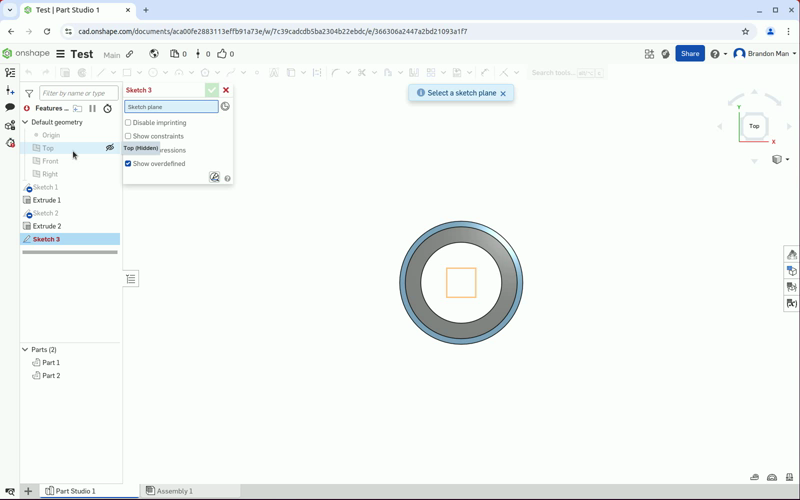
click(73, 150)
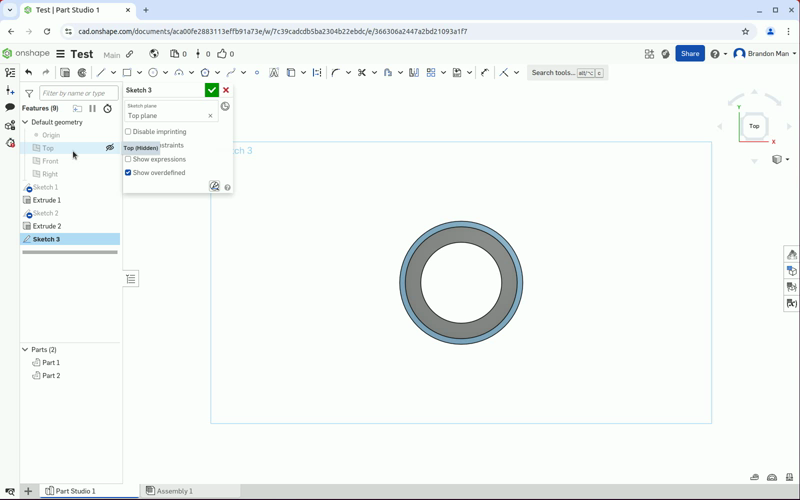
mouse_move(73, 352)
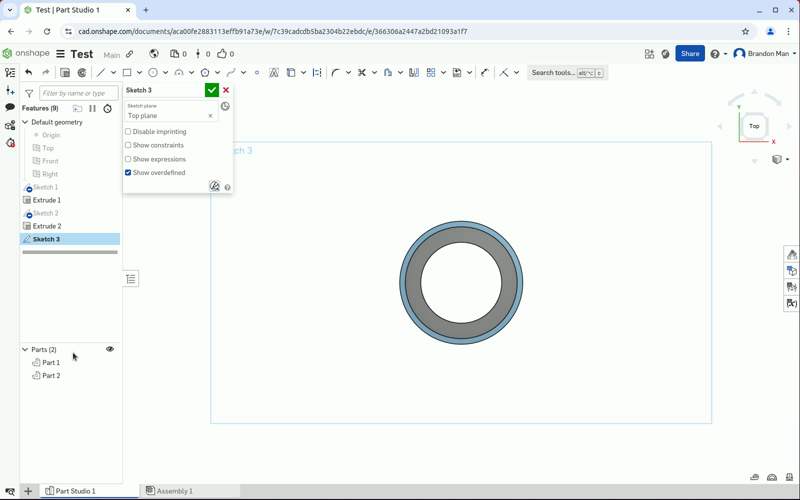
key(y)
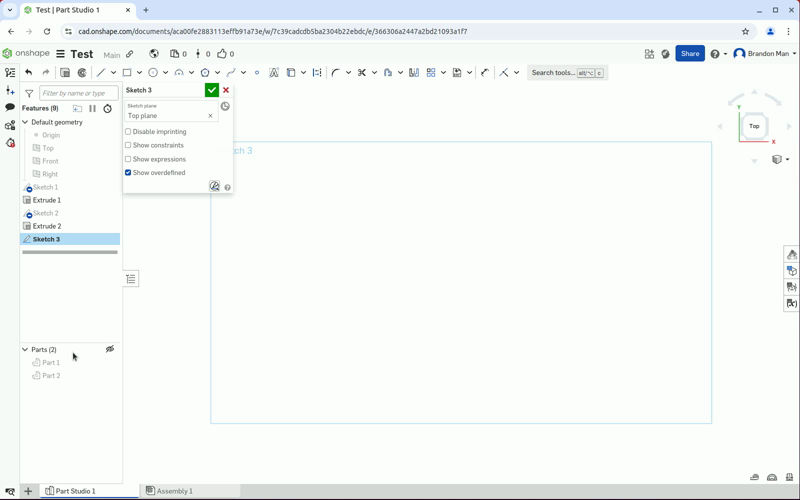
key(c)
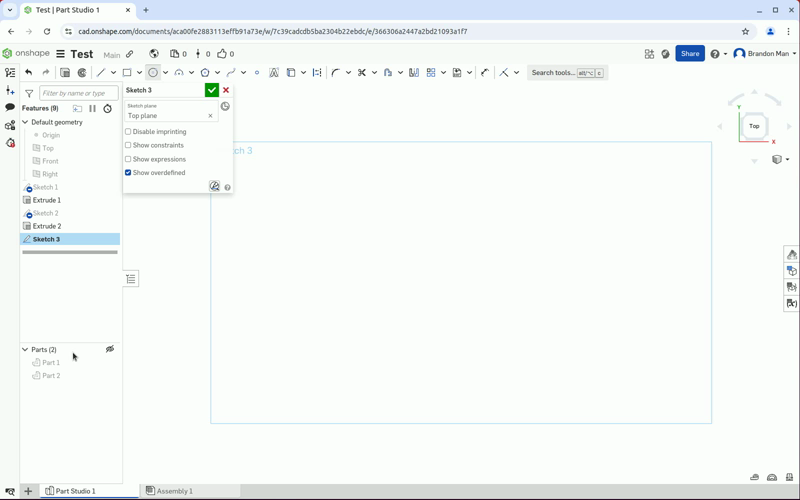
key_down(shift)
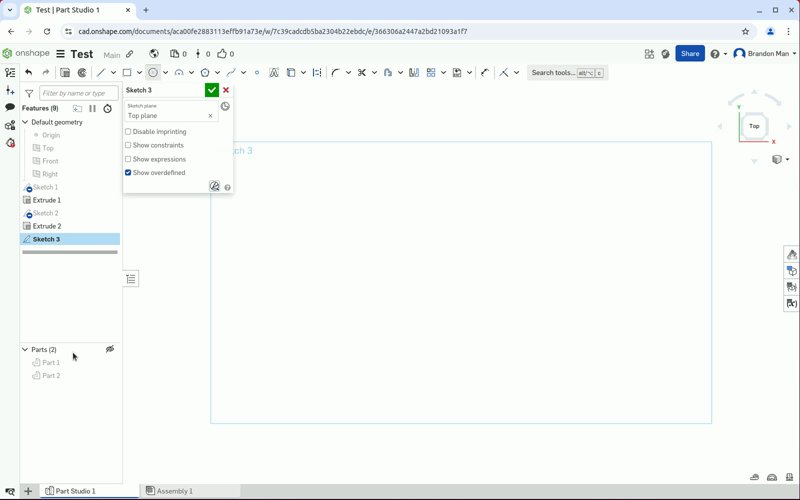
mouse_move(461, 282)
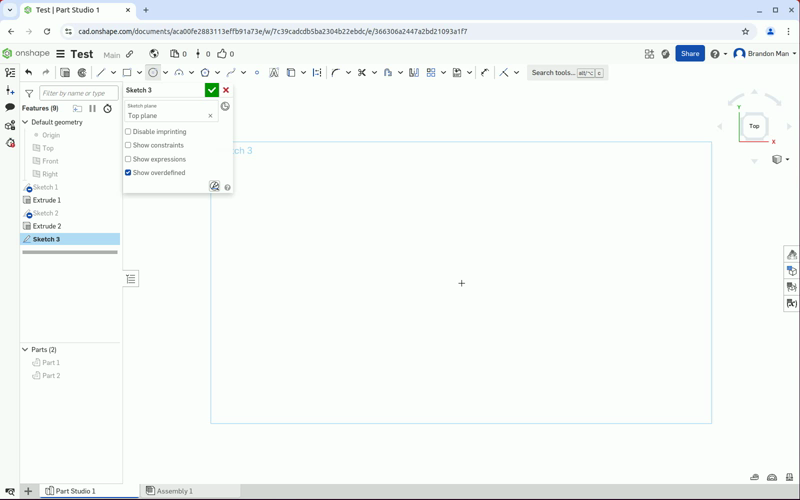
click(461, 282)
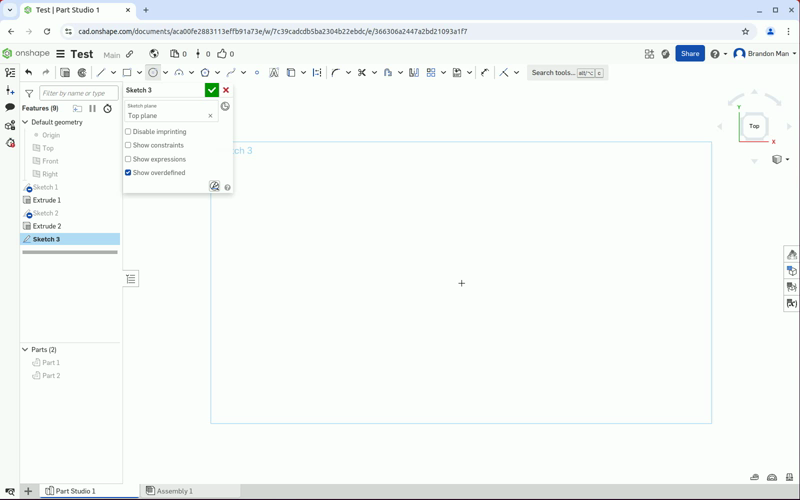
key_up(shift)
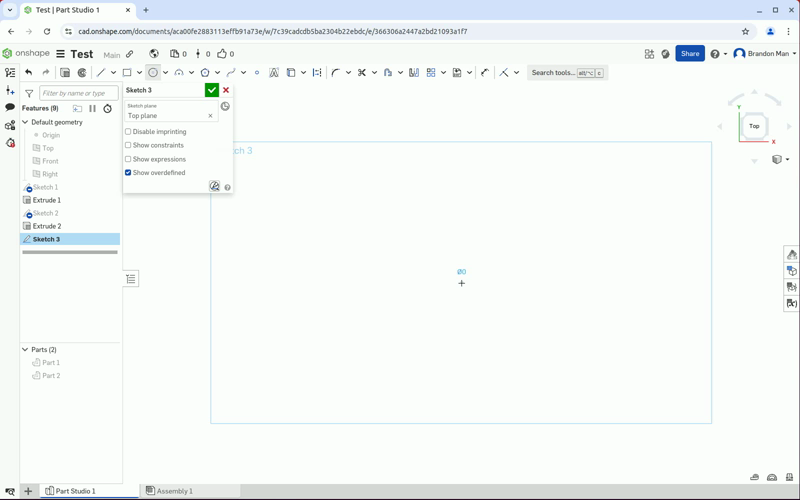
mouse_move(492, 282)
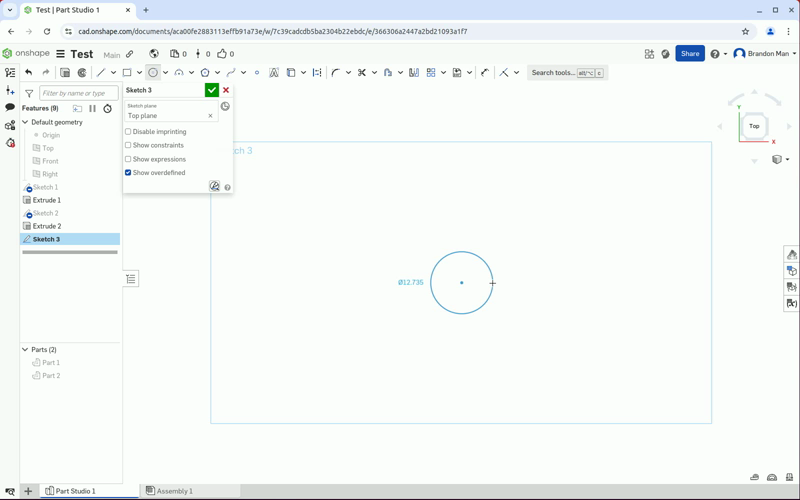
click(492, 282)
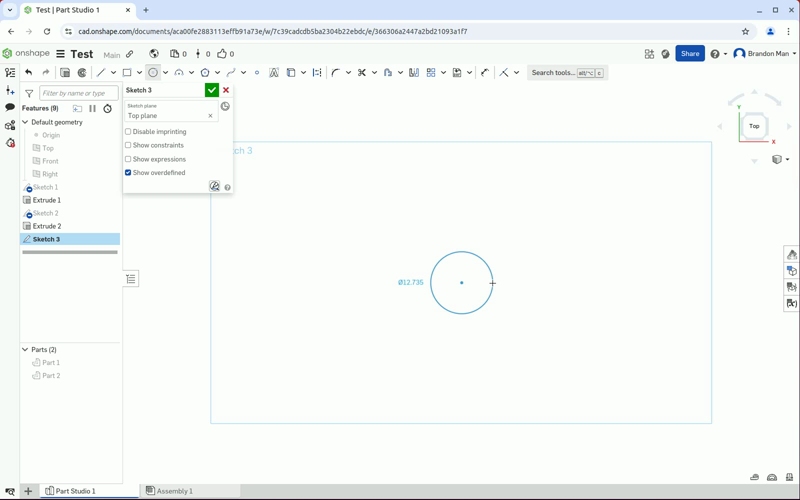
key(esc)
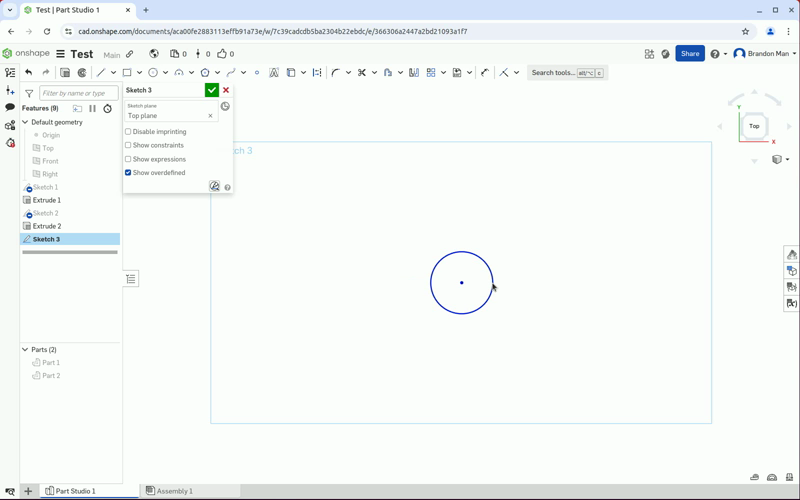
key(c)
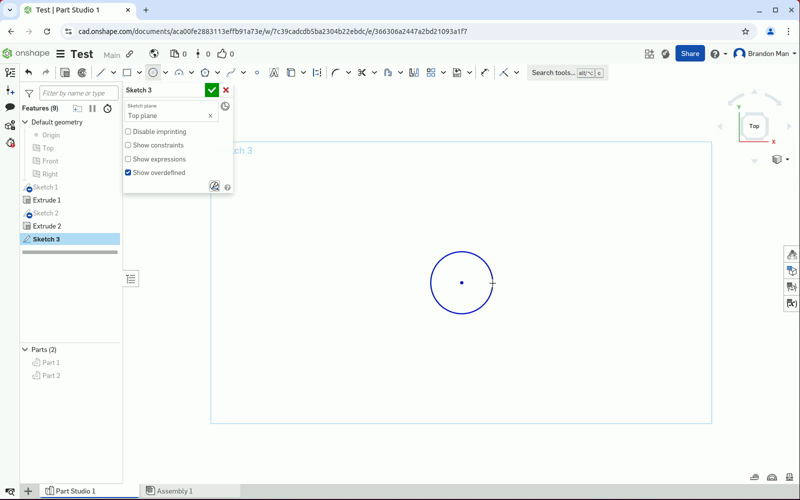
key_down(shift)
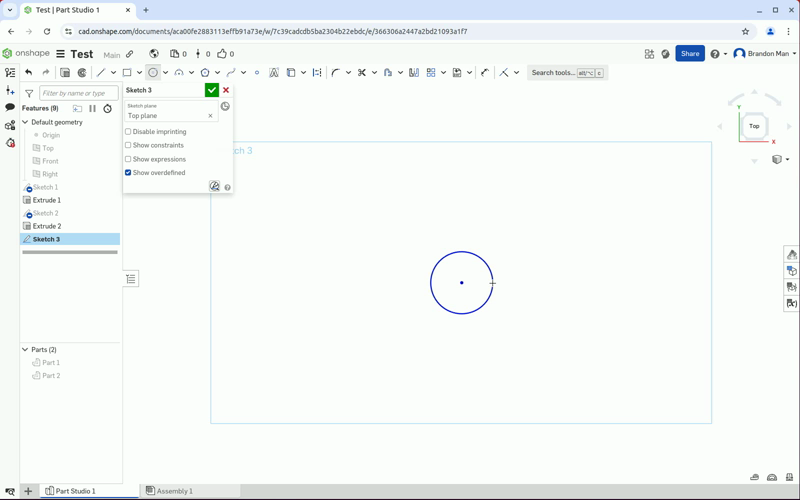
mouse_move(461, 282)
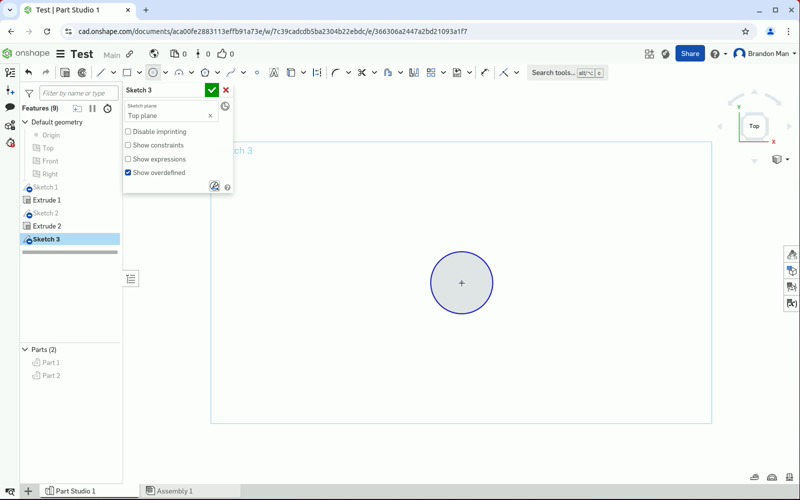
click(461, 282)
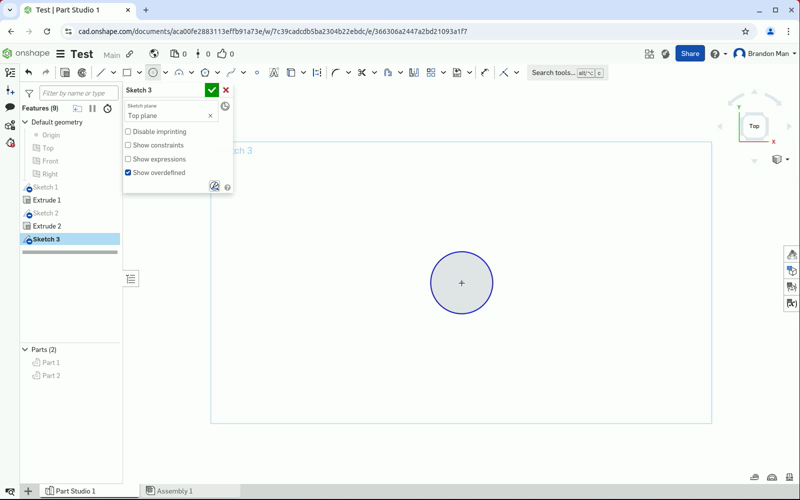
key_up(shift)
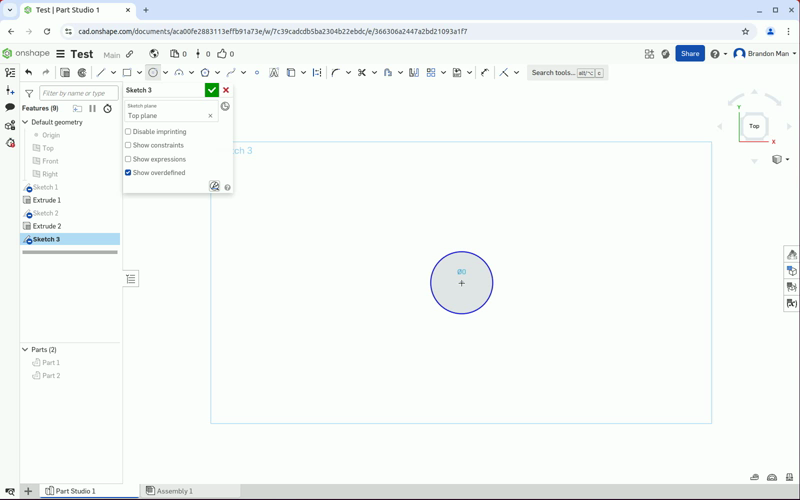
mouse_move(487, 282)
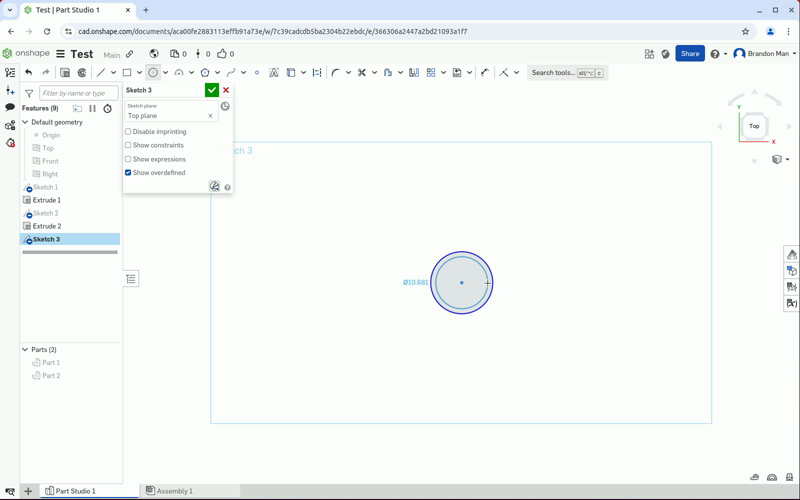
click(487, 282)
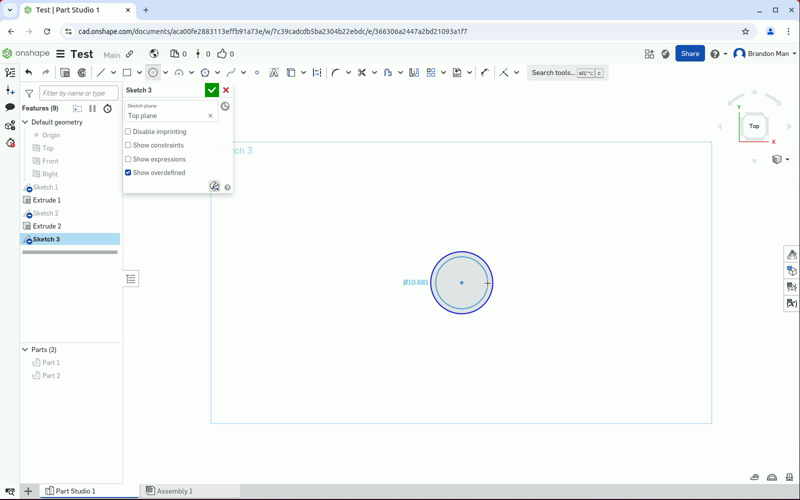
key(esc)
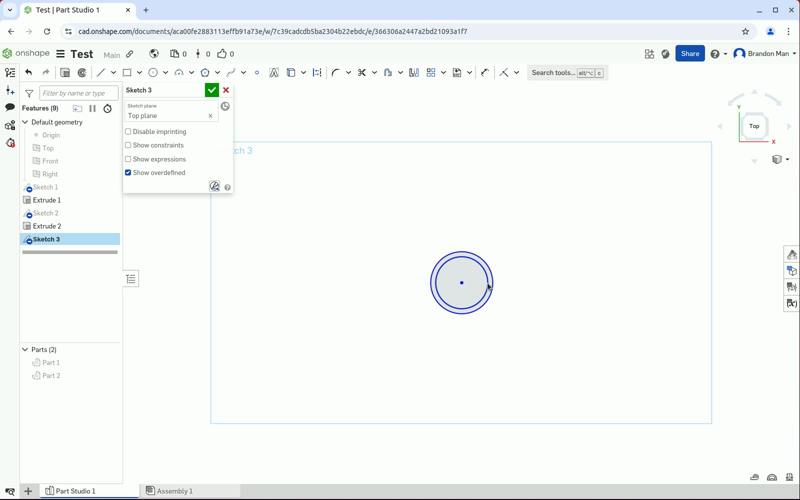
mouse_move(473, 255)
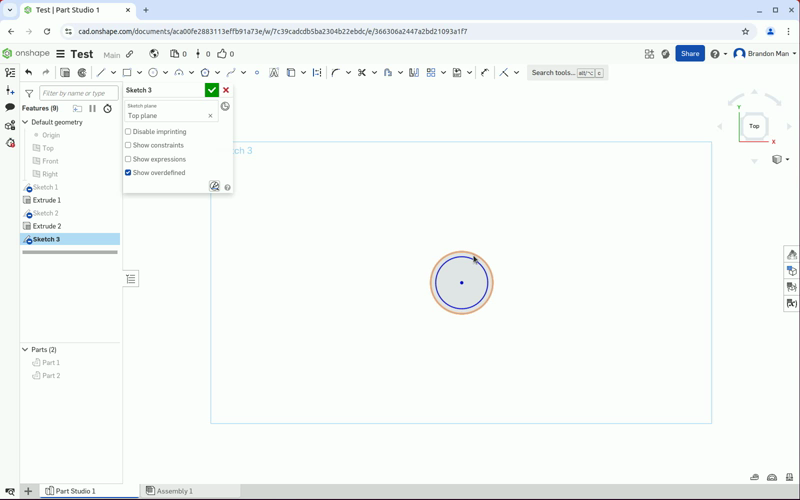
scroll(6)
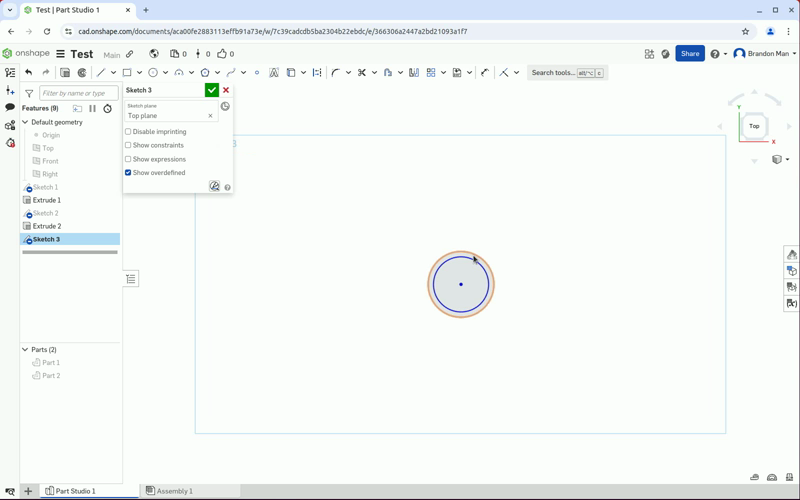
scroll(6)
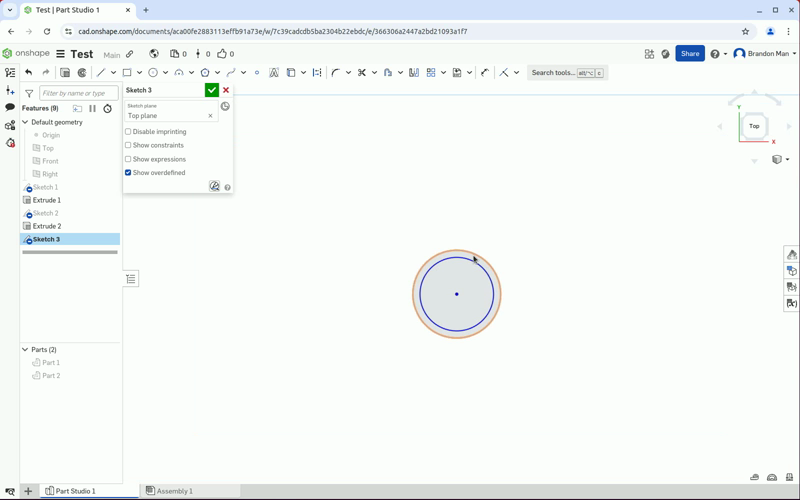
scroll(6)
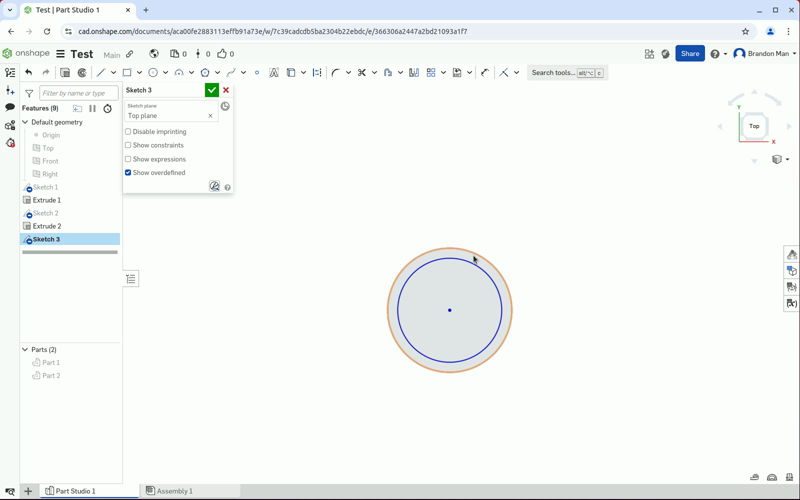
scroll(6)
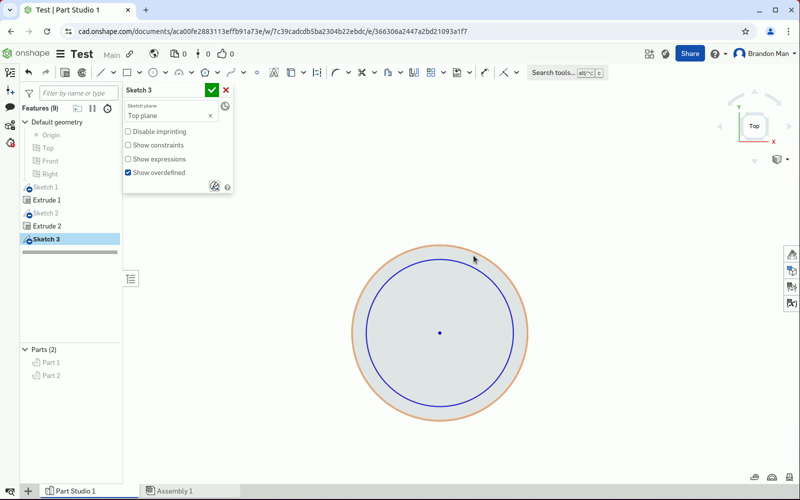
scroll(6)
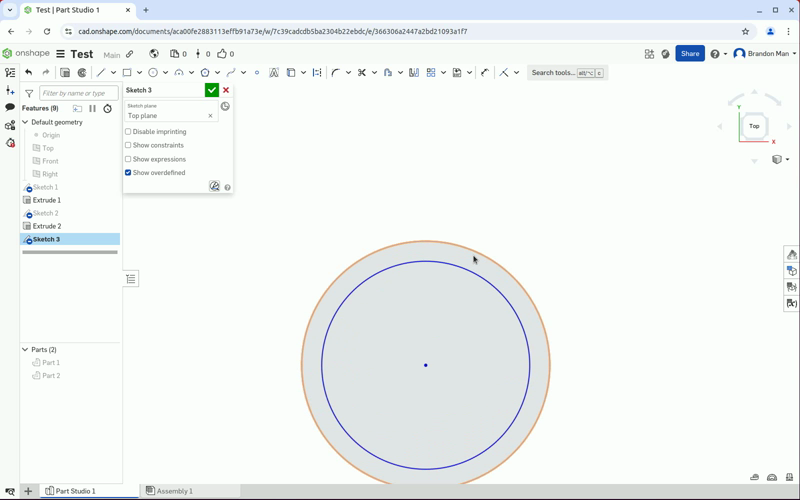
scroll(6)
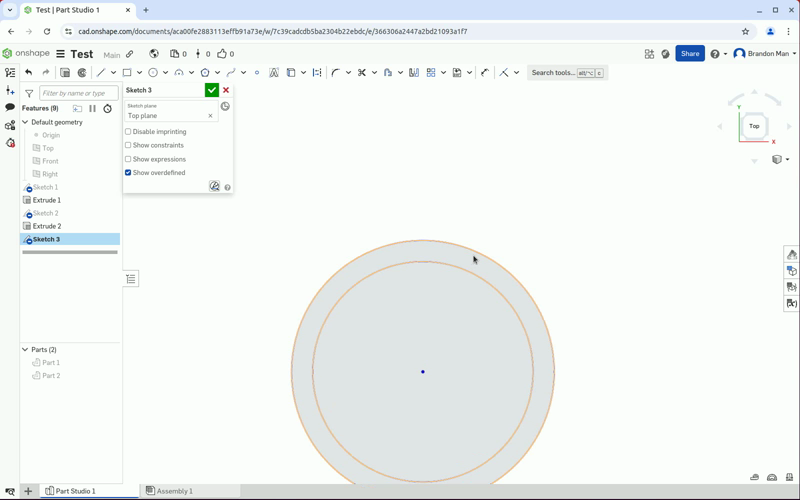
scroll(6)
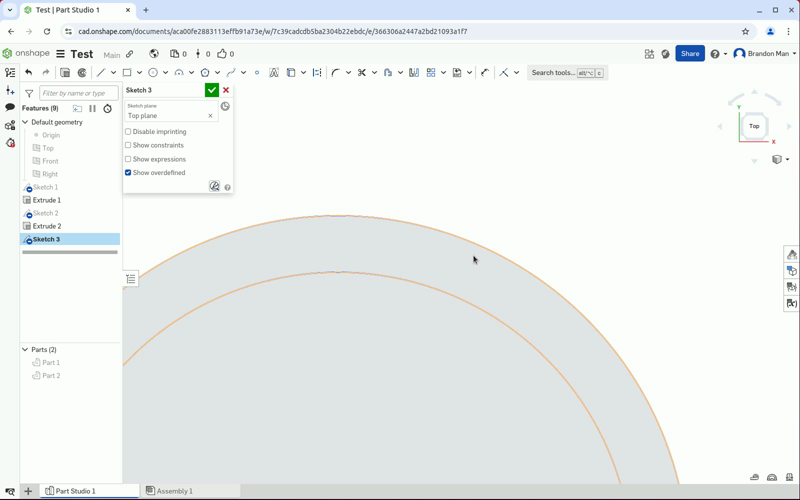
click(473, 255)
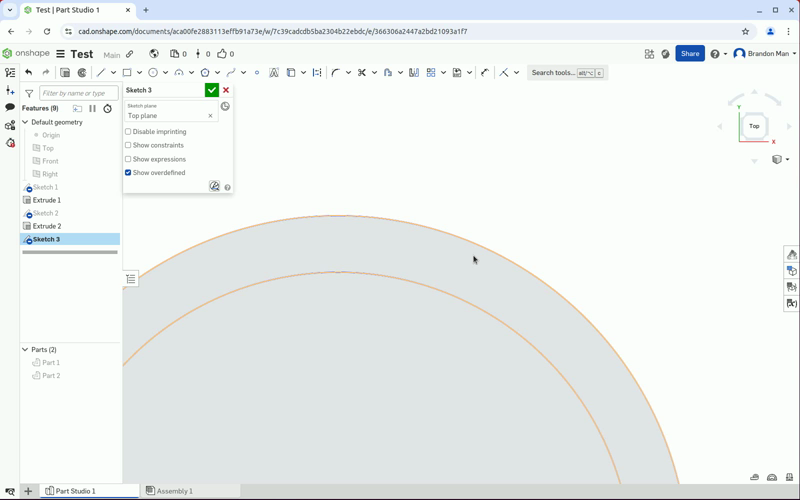
scroll(-6)
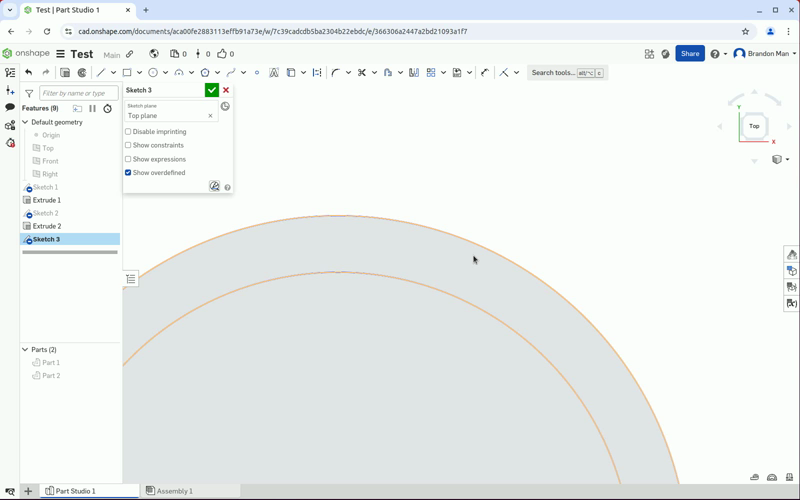
scroll(-6)
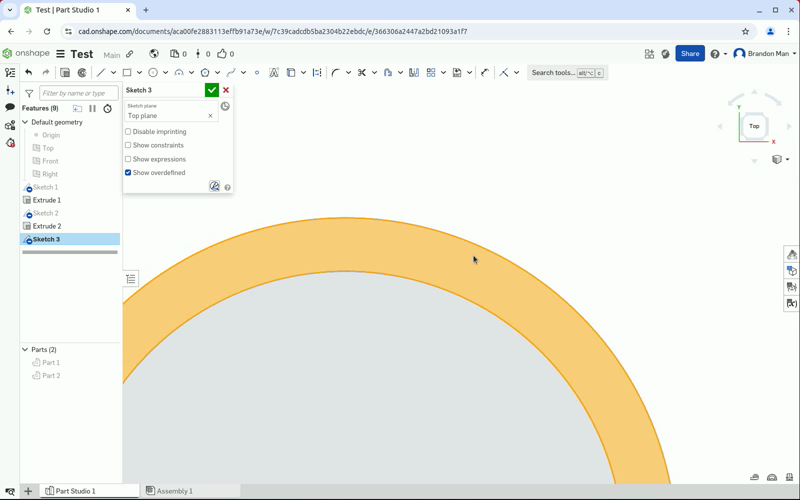
scroll(-6)
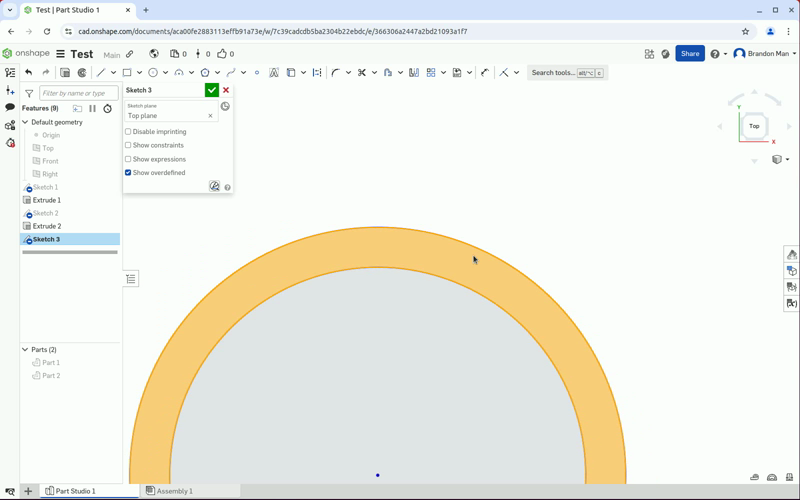
scroll(-6)
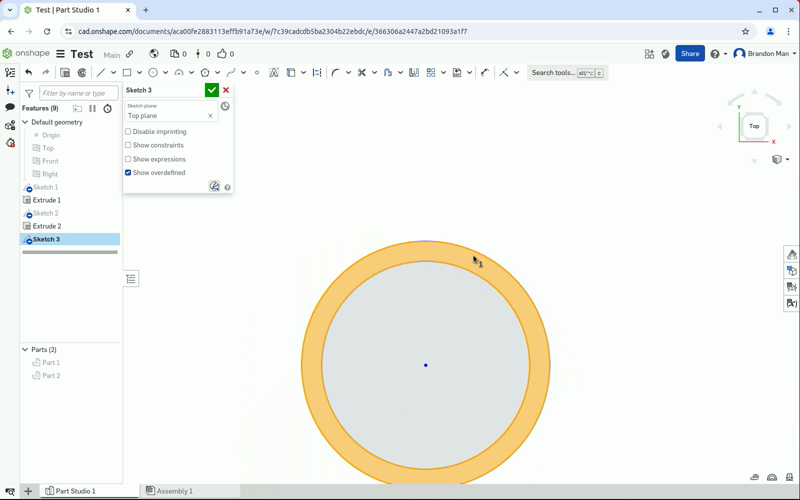
scroll(-6)
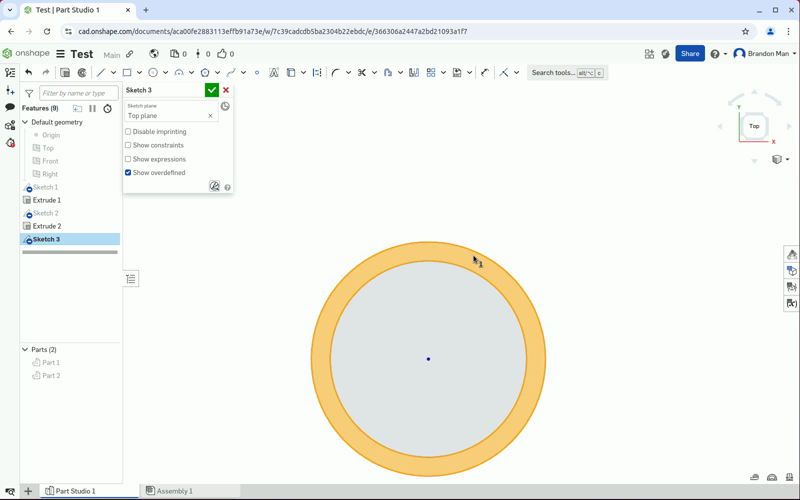
scroll(-6)
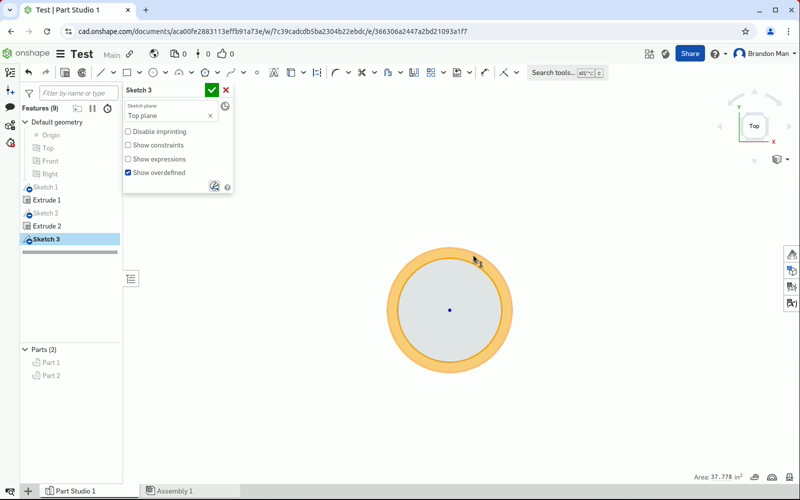
scroll(-6)
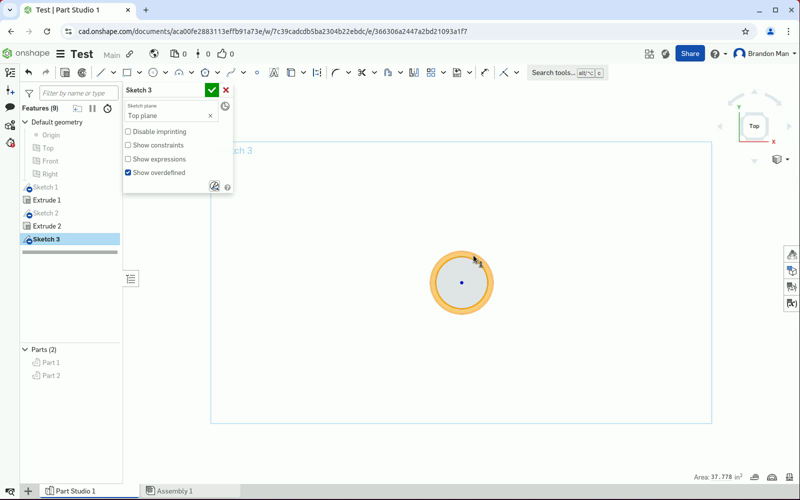
mouse_move(73, 352)
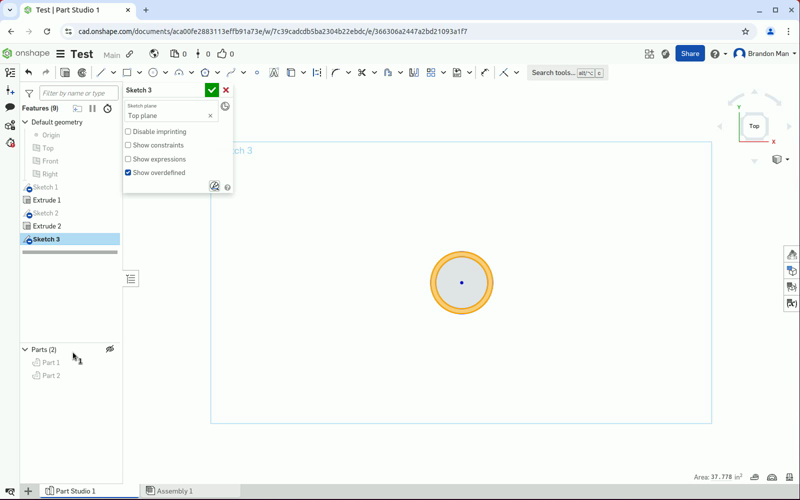
key(shift+y)
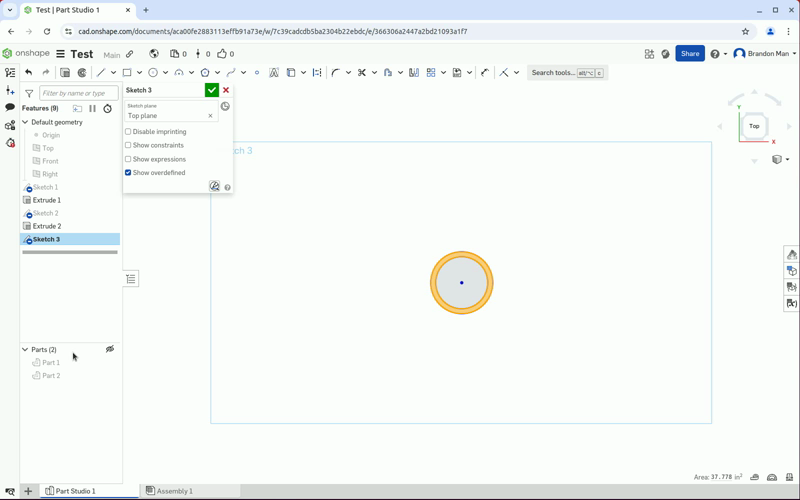
key(shift+e)
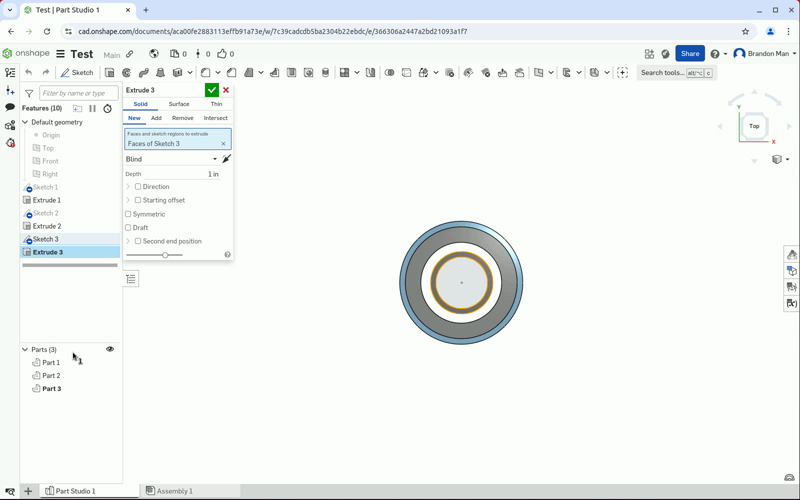
mouse_move(143, 106)
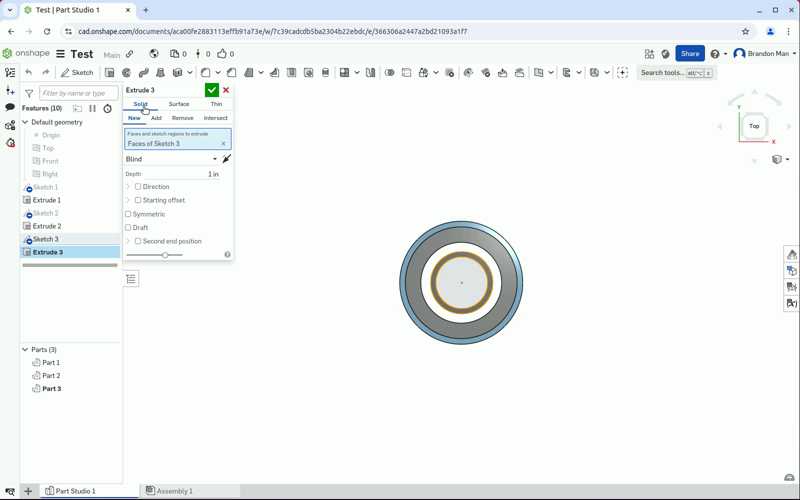
click(143, 106)
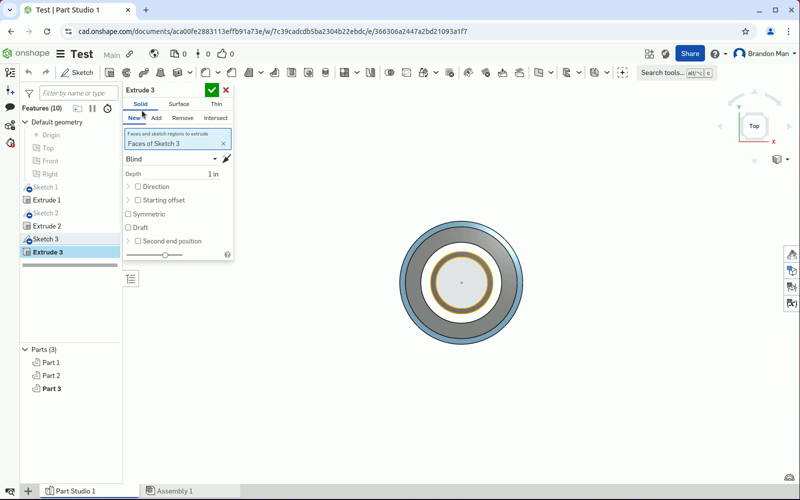
mouse_move(137, 120)
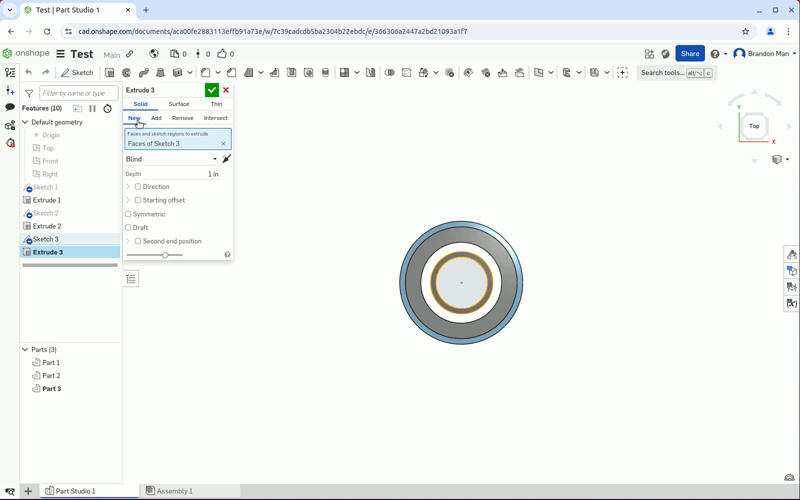
click(137, 120)
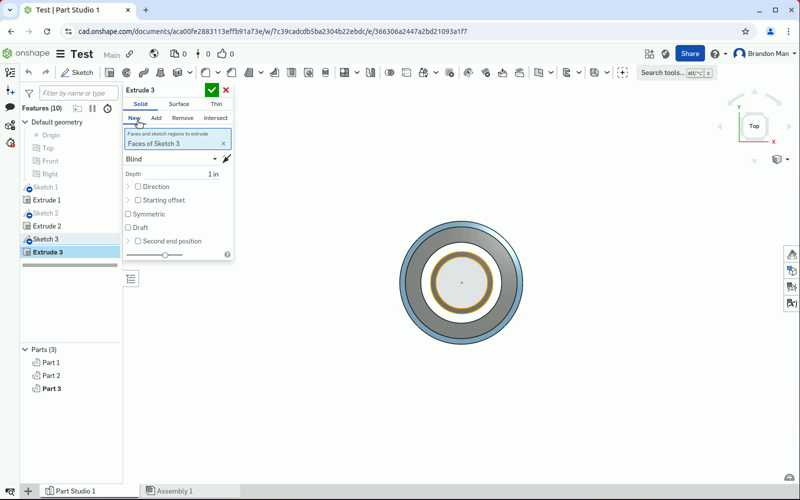
key(tab, 4)
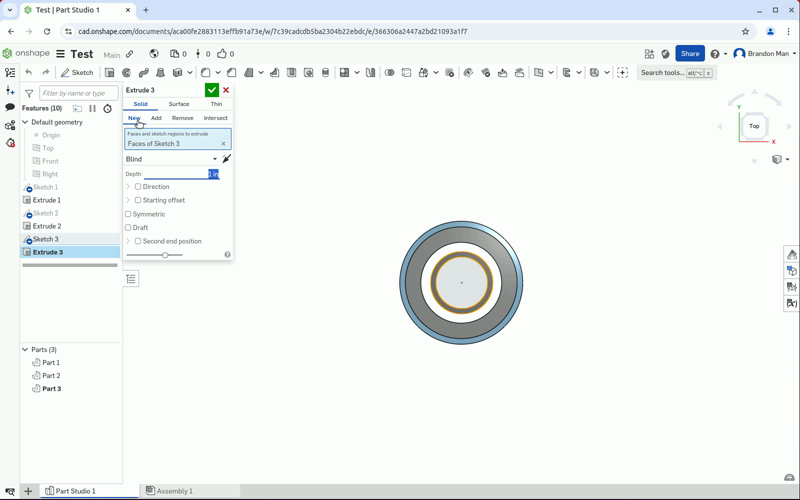
text(-11.554)
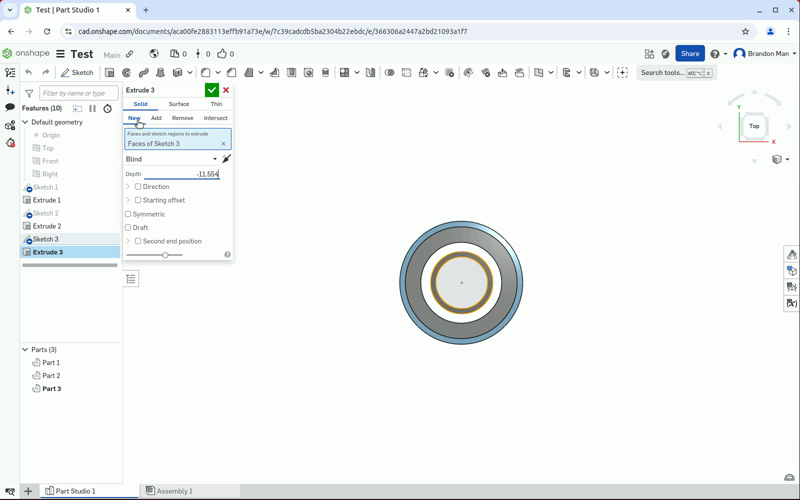
key(enter)
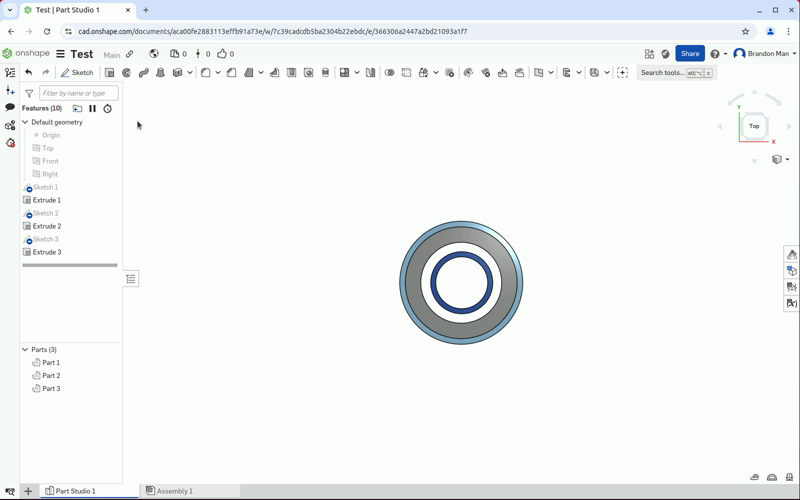
key(shift+h)
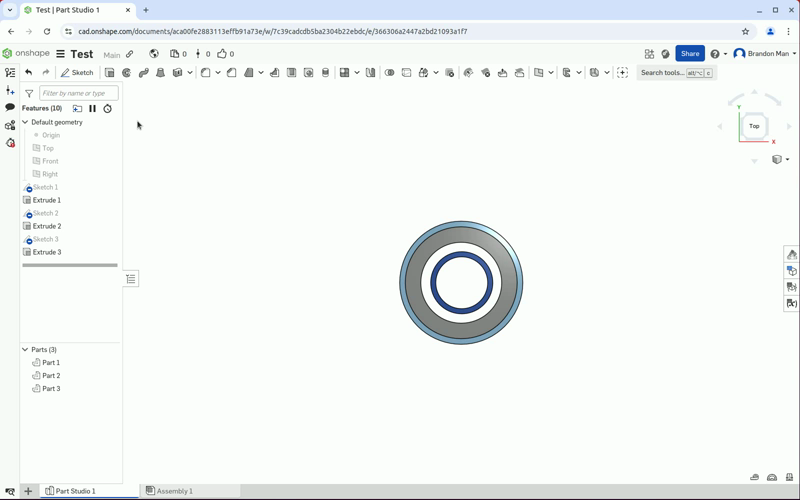
key(shift+h)
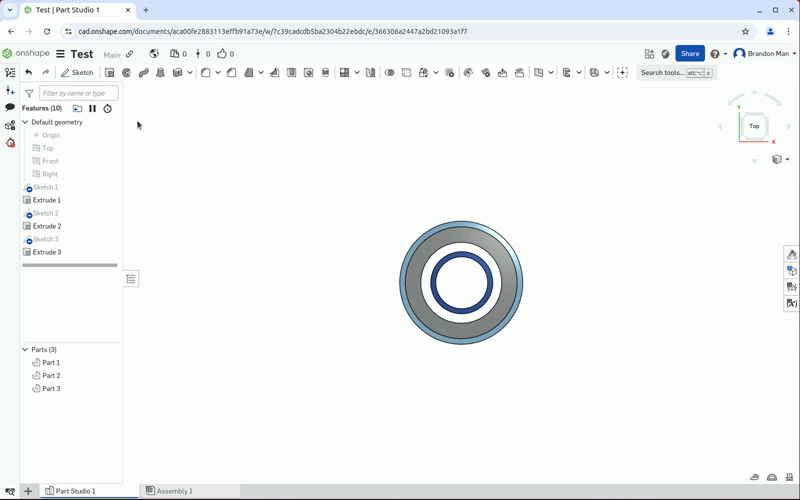
mouse_move(73, 189)
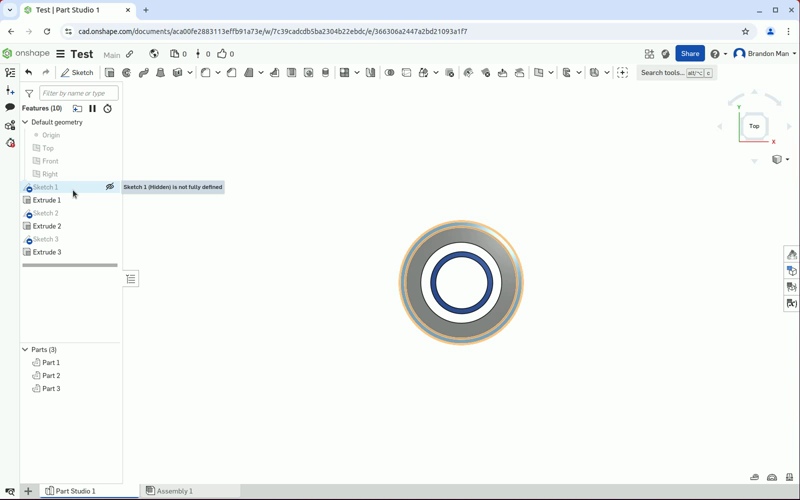
click(73, 189)
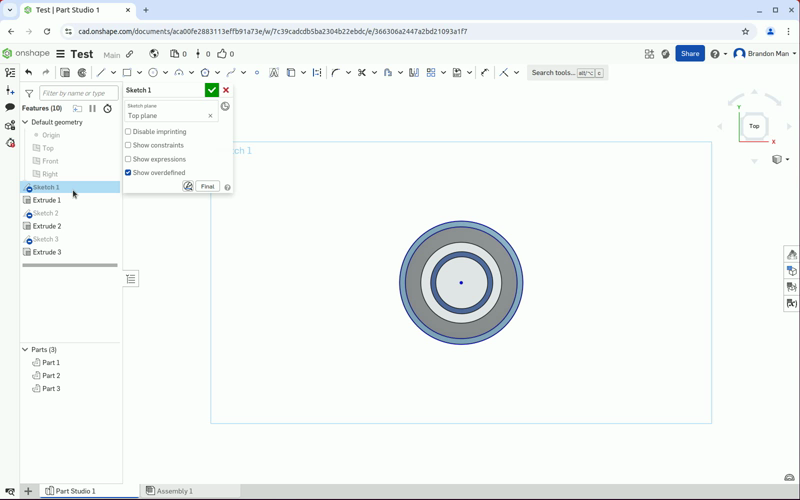
mouse_move(229, 92)
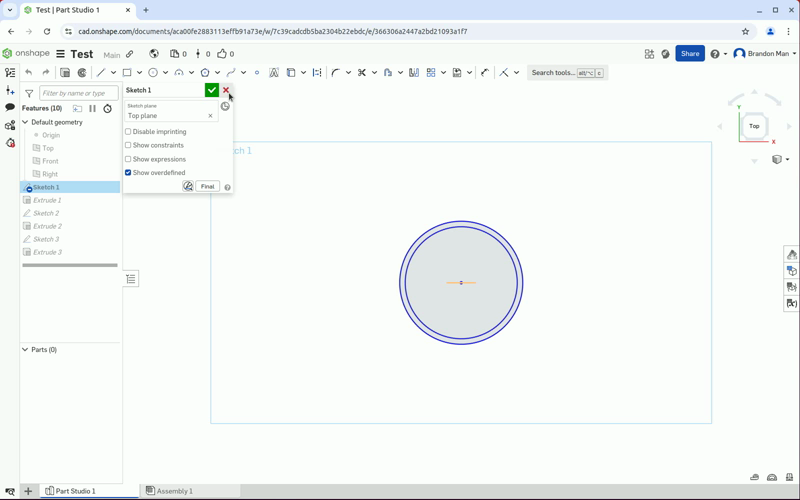
click(229, 92)
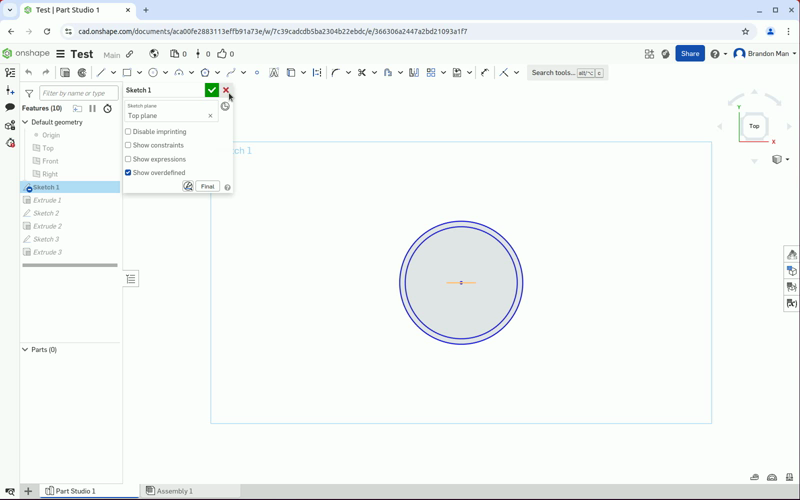
key(shift+s)
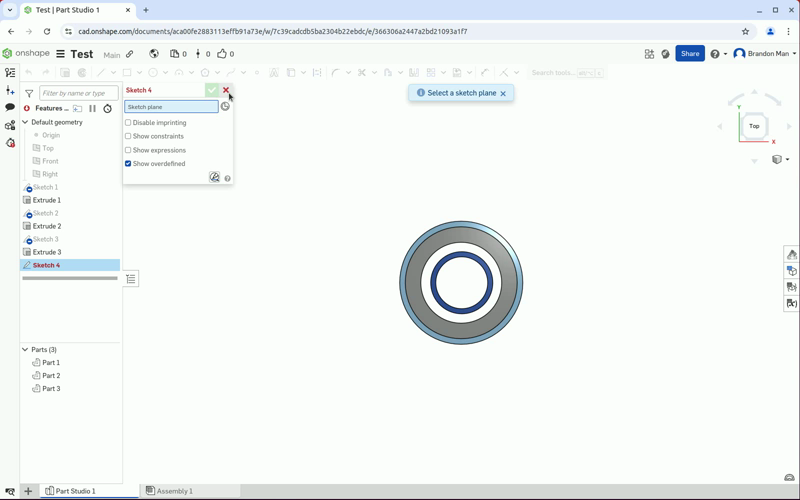
mouse_move(73, 150)
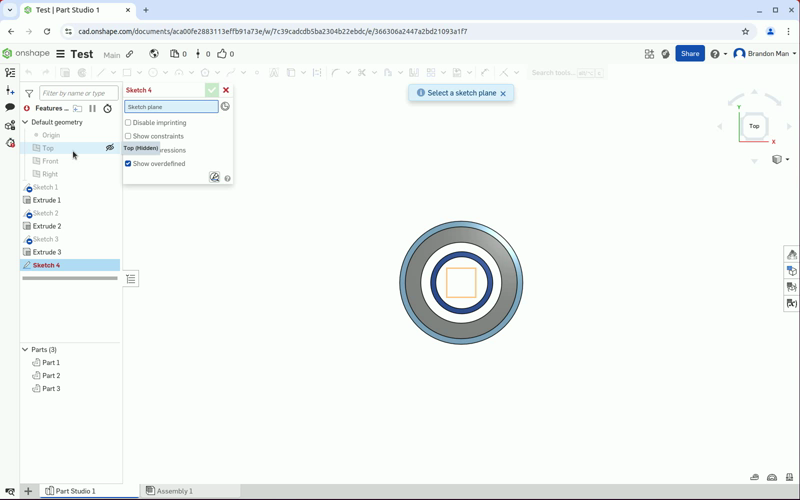
click(73, 150)
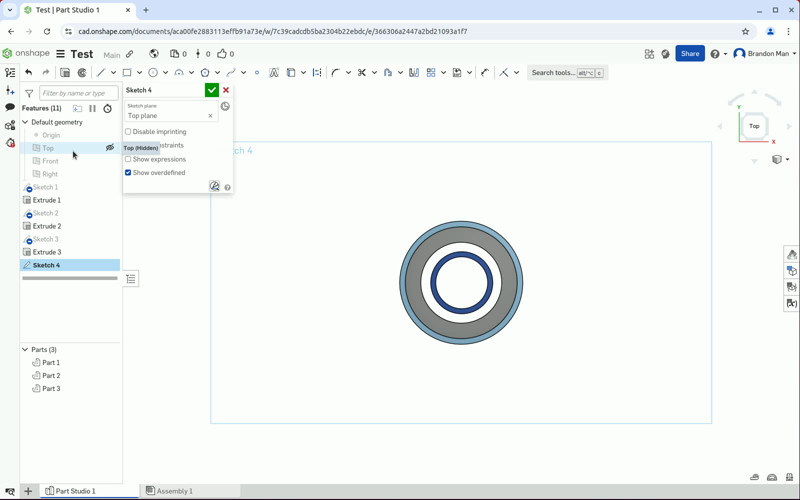
mouse_move(73, 352)
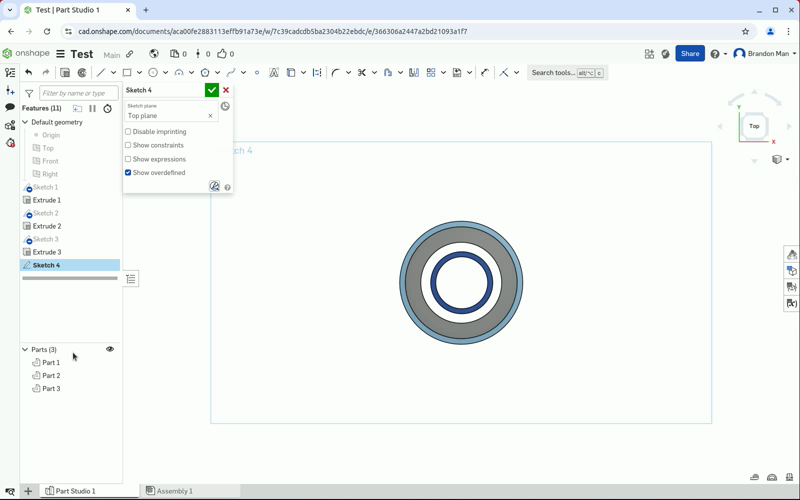
key(y)
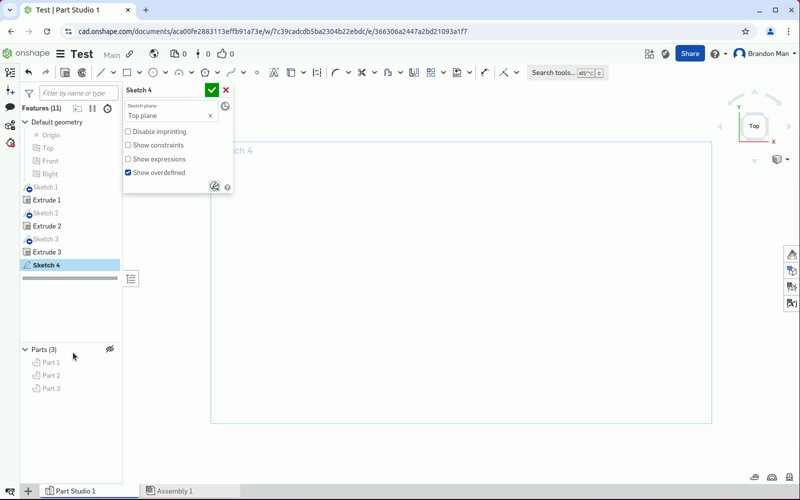
key(c)
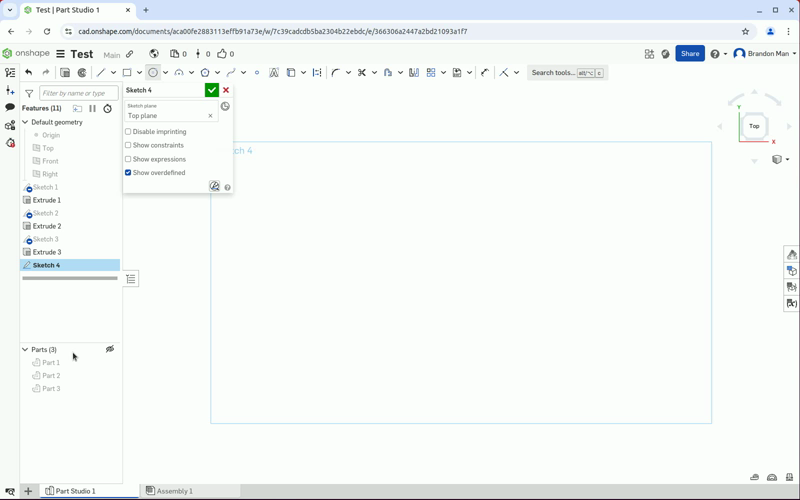
key_down(shift)
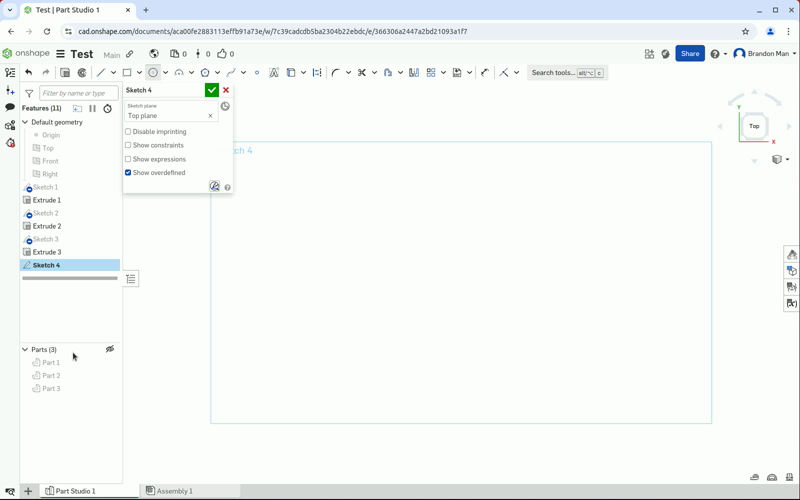
mouse_move(461, 282)
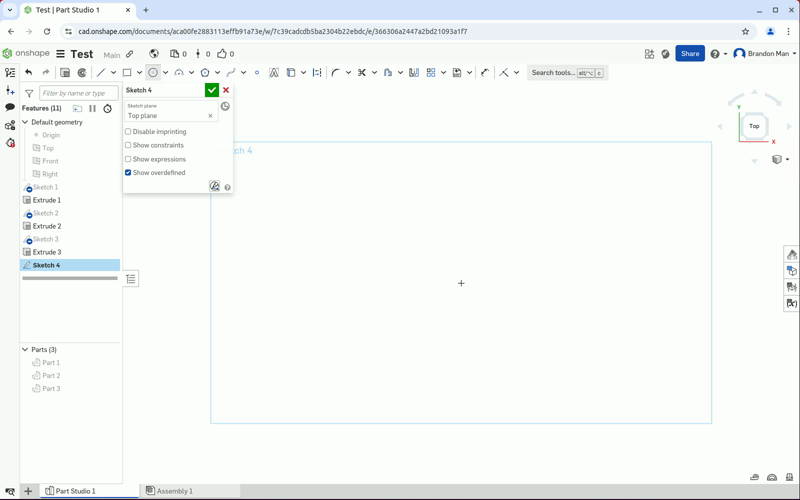
click(461, 282)
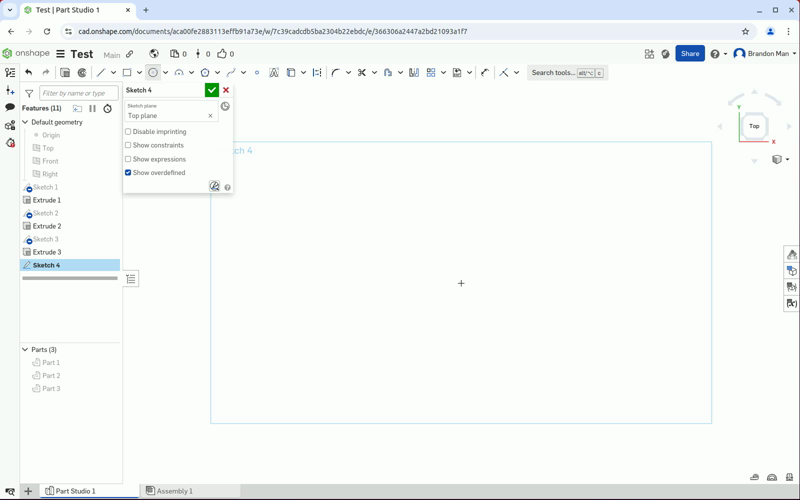
key_up(shift)
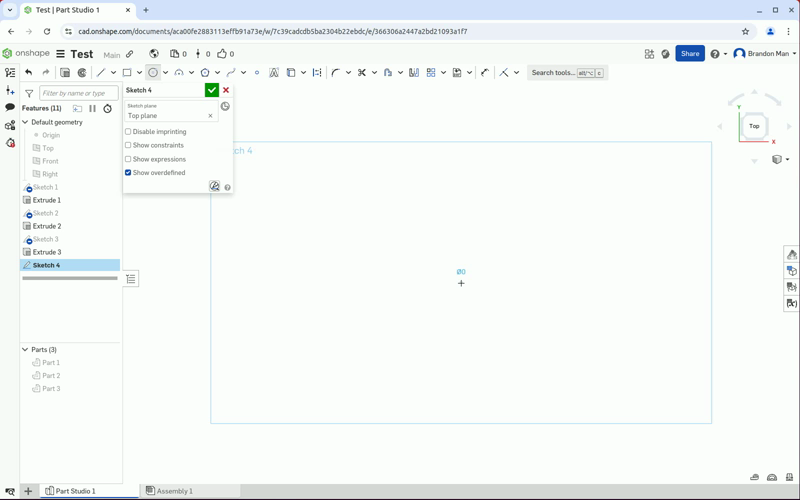
mouse_move(501, 282)
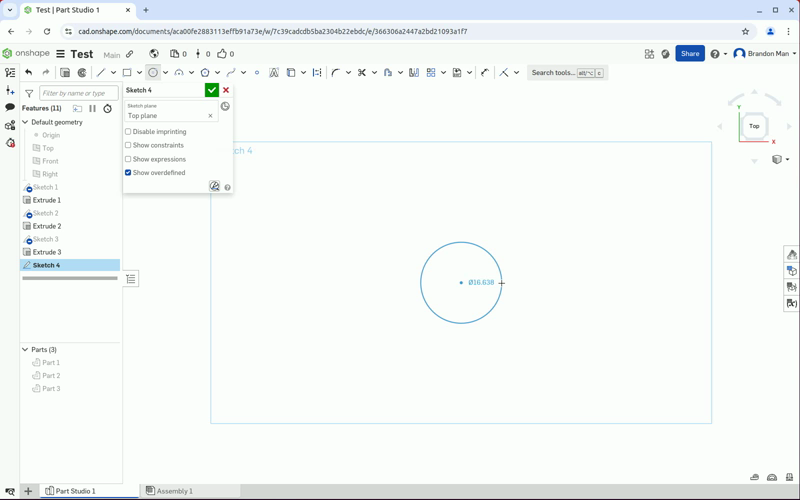
click(501, 282)
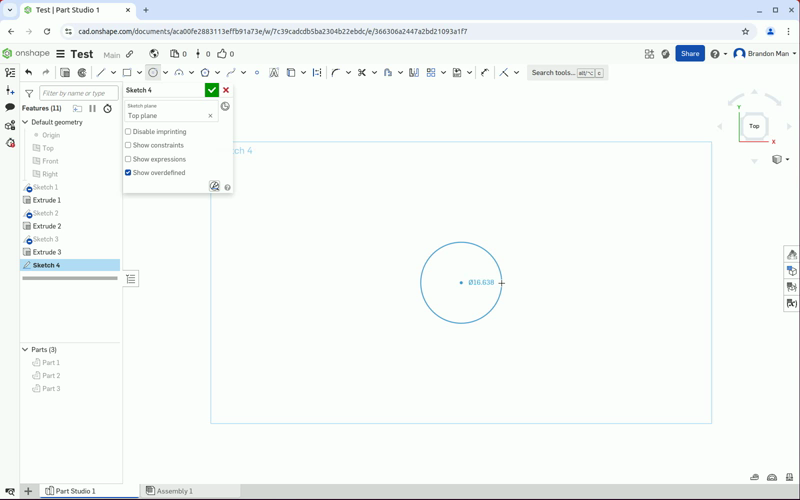
key(esc)
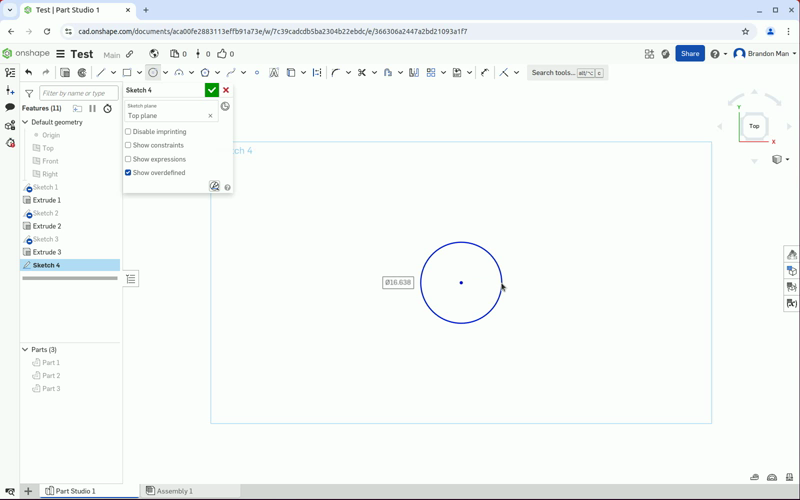
key(c)
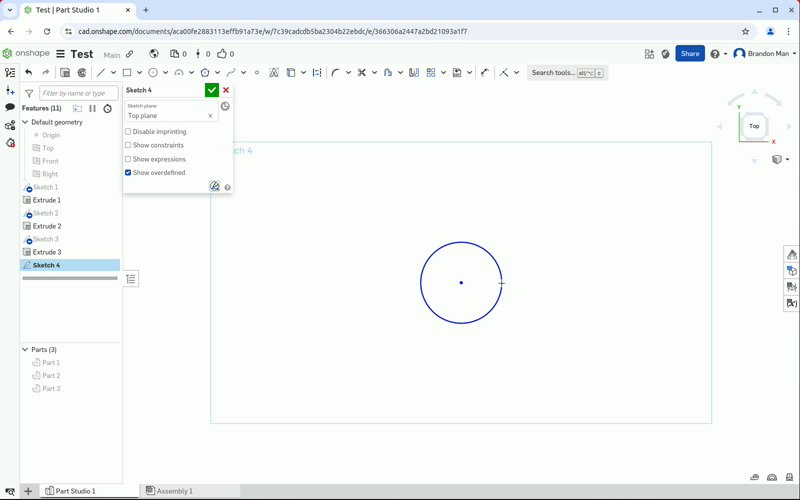
key_down(shift)
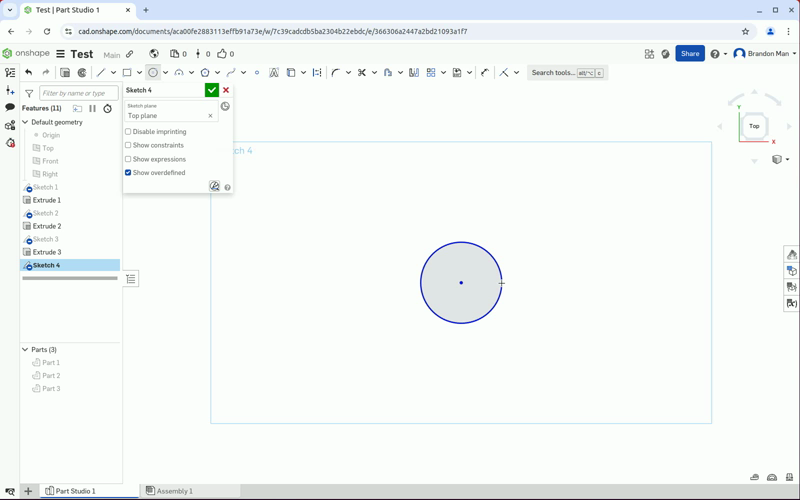
mouse_move(461, 282)
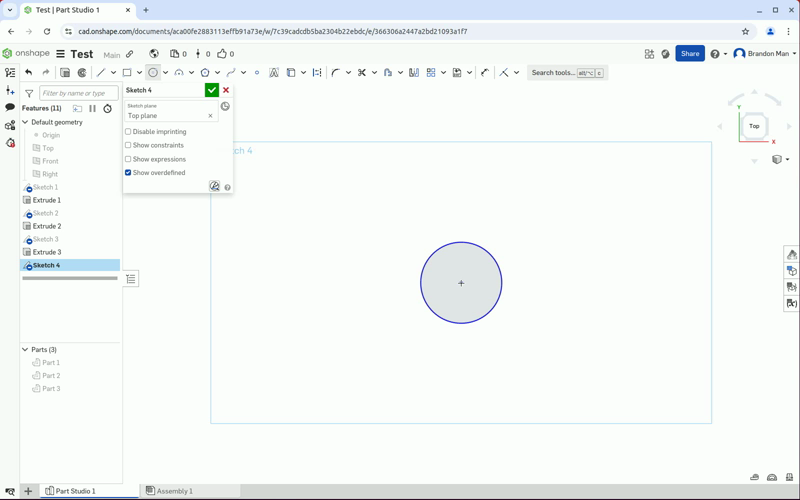
click(461, 282)
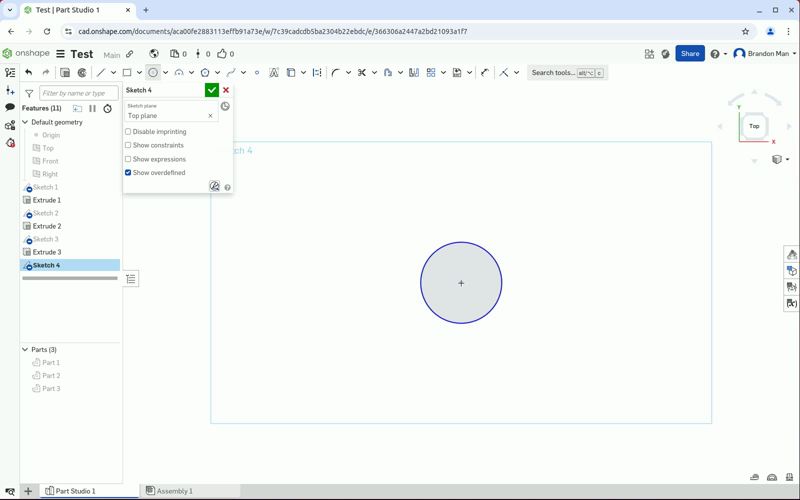
key_up(shift)
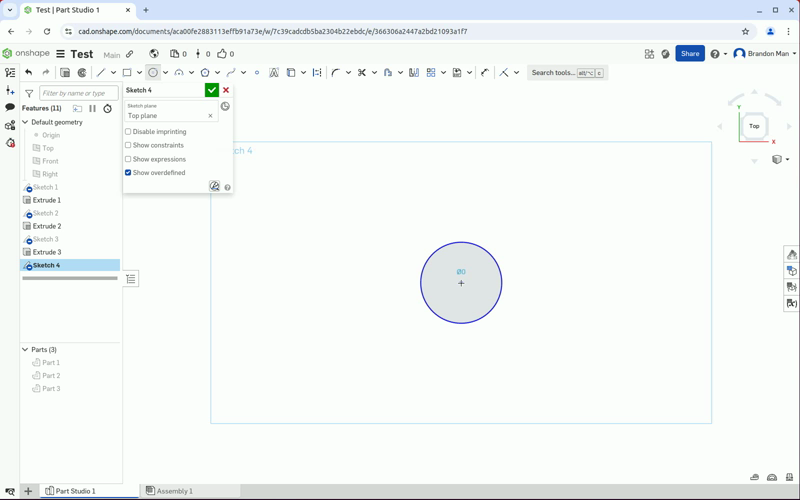
mouse_move(492, 282)
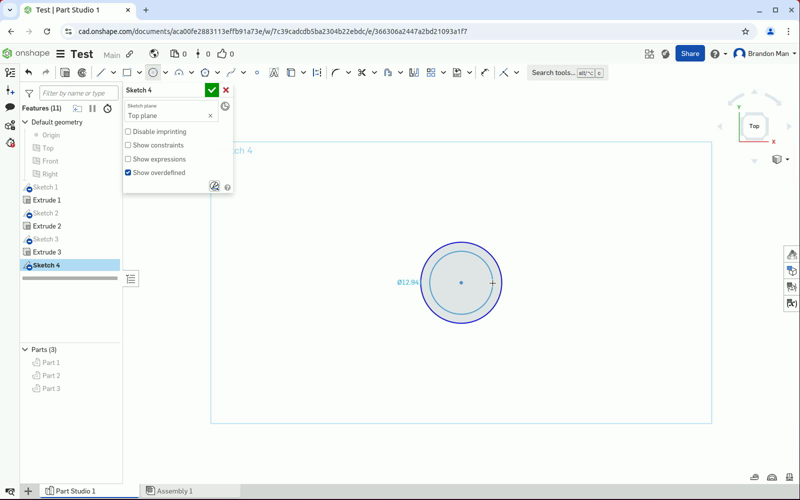
click(492, 282)
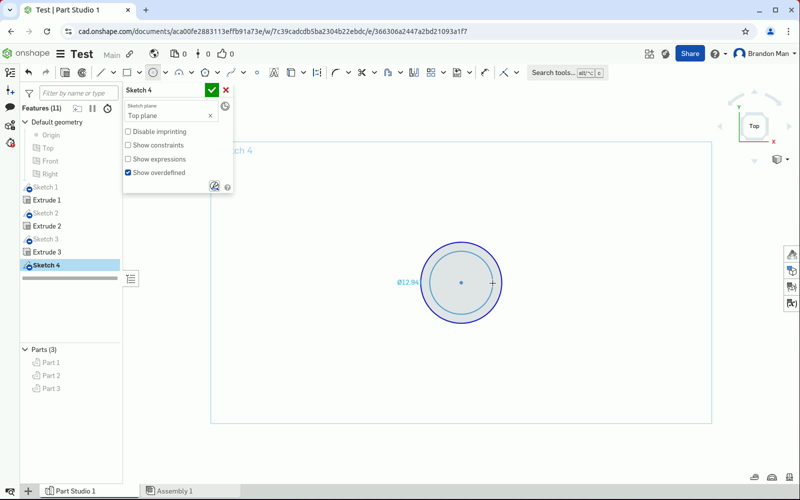
key(esc)
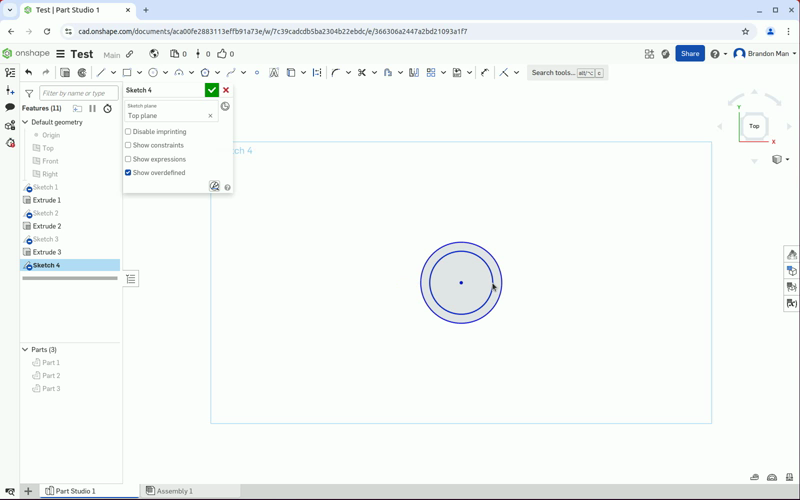
mouse_move(467, 248)
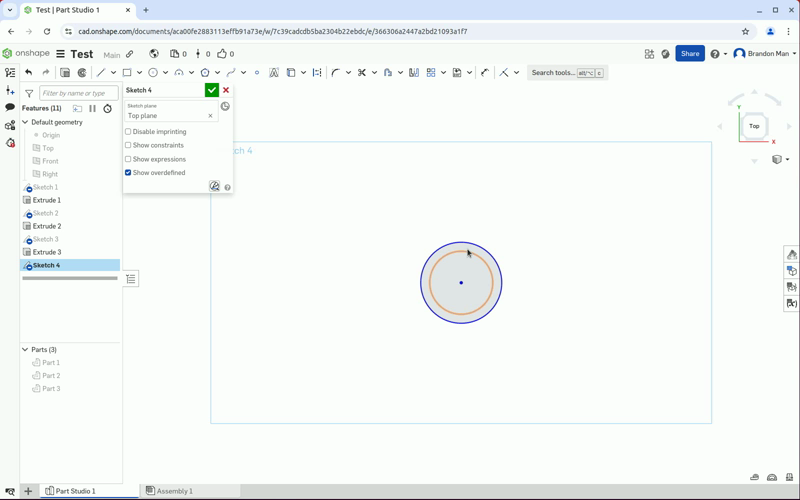
click(467, 248)
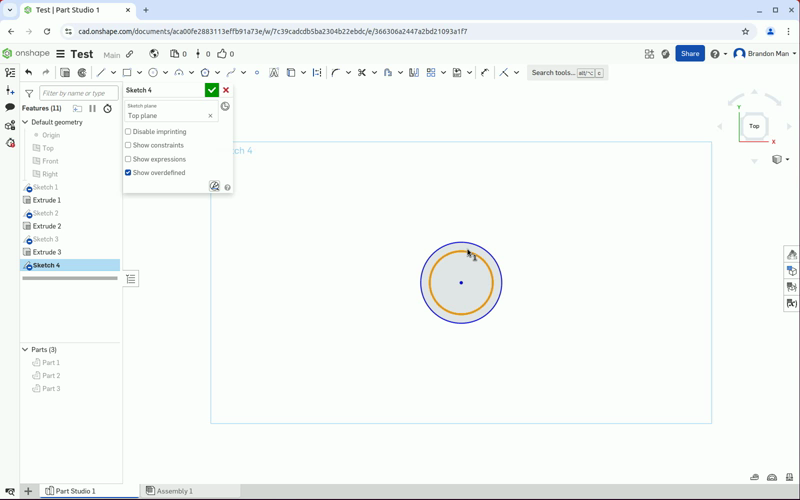
mouse_move(73, 352)
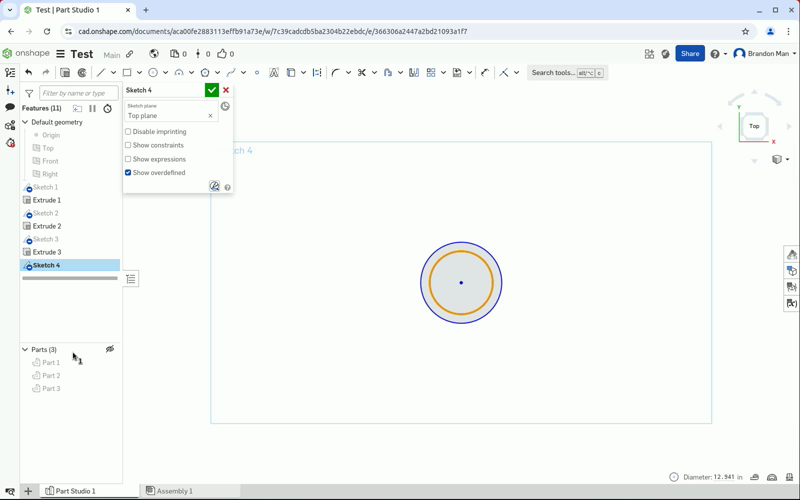
key(shift+y)
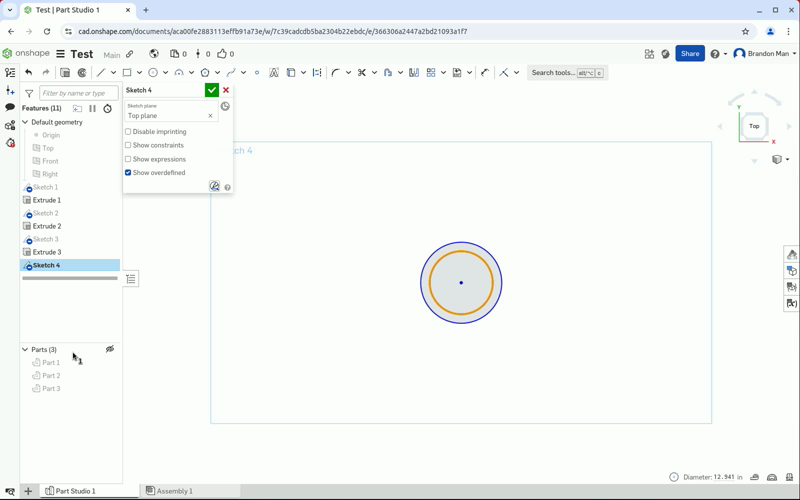
key(shift+e)
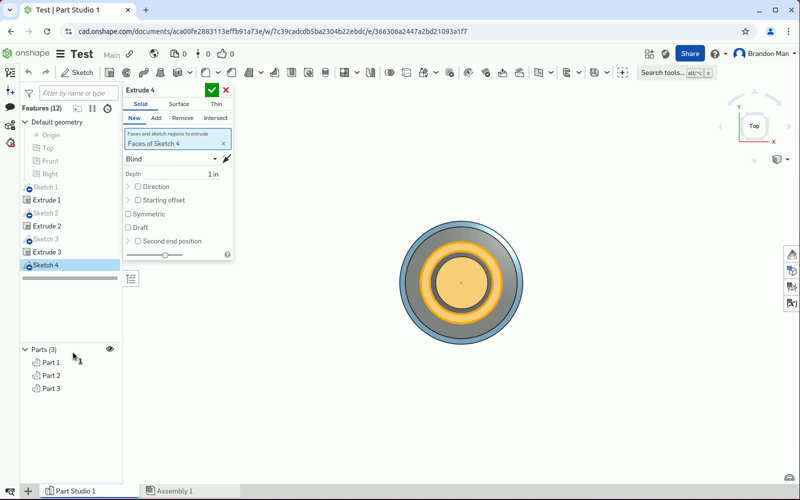
mouse_move(143, 106)
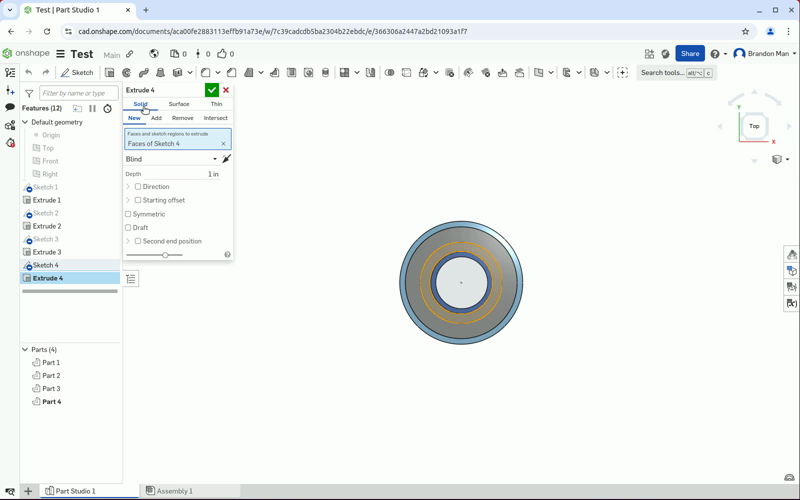
click(143, 106)
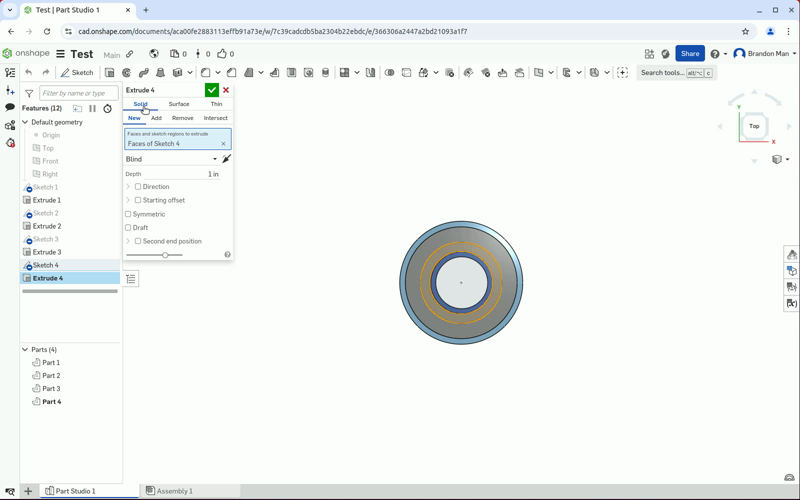
mouse_move(137, 120)
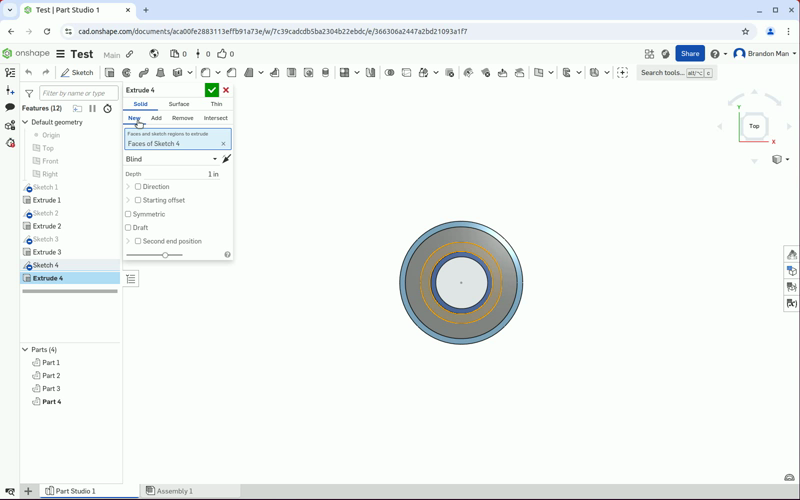
click(137, 120)
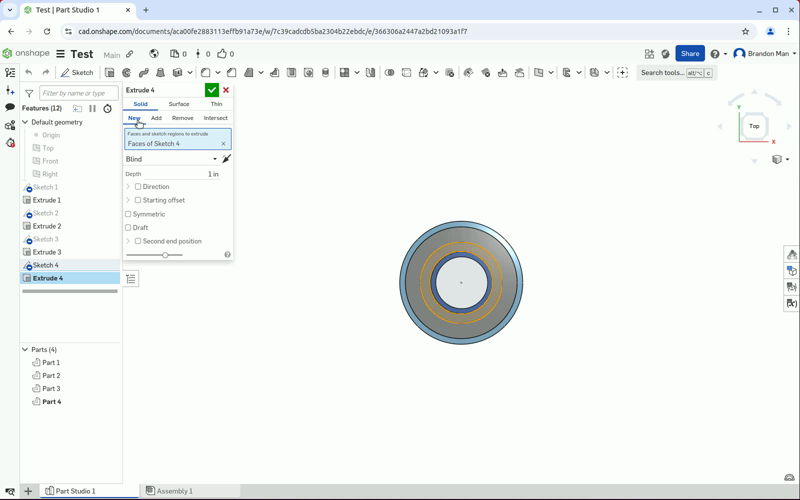
key(tab, 4)
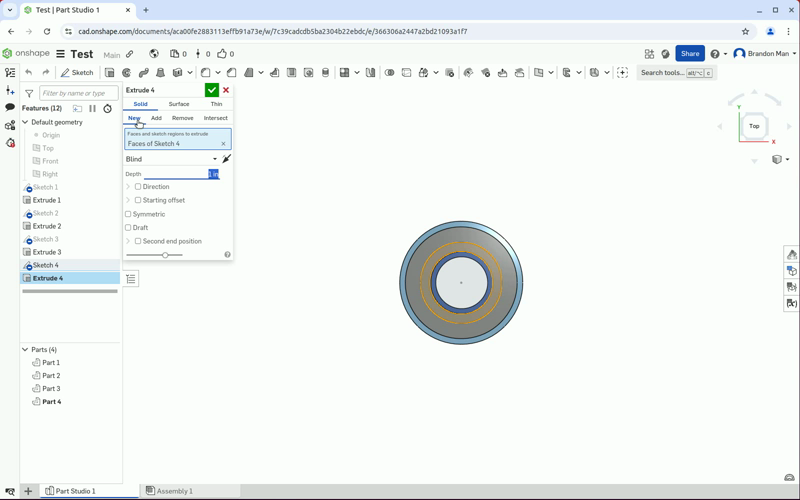
text(-11.554)
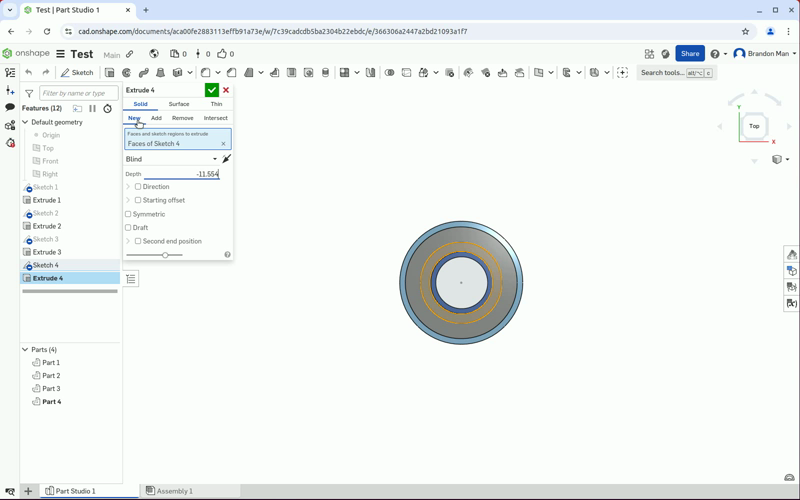
key(enter)
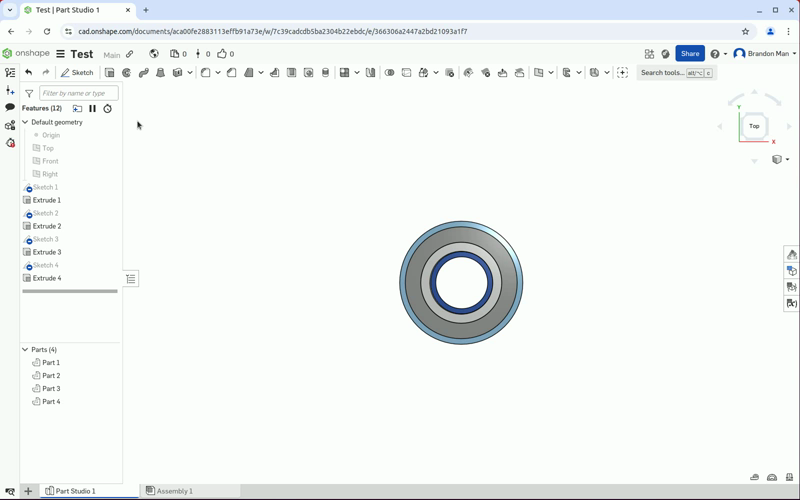
key(shift+h)
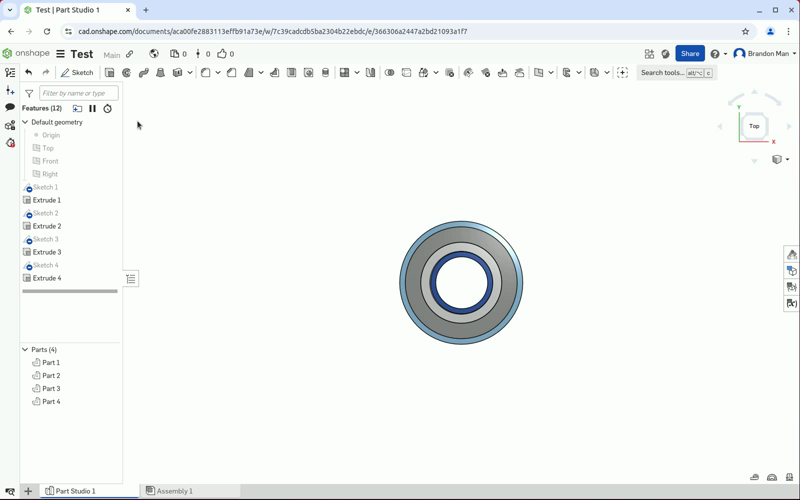
key(shift+h)
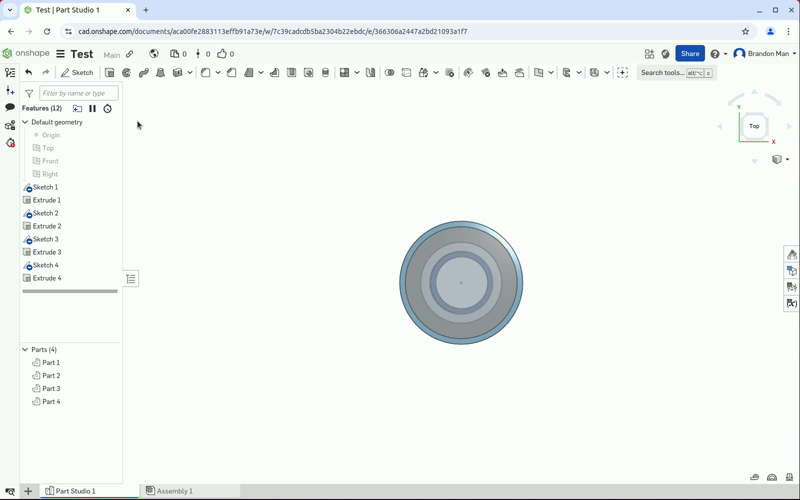
key(shift+7)
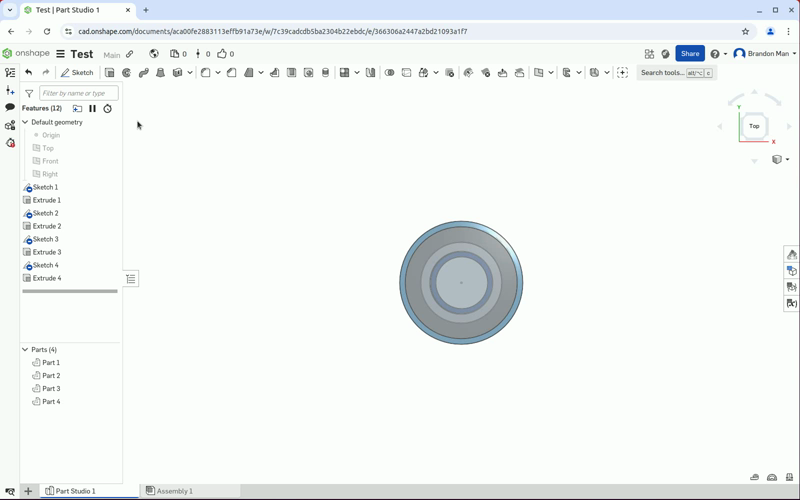
key(up, 3)
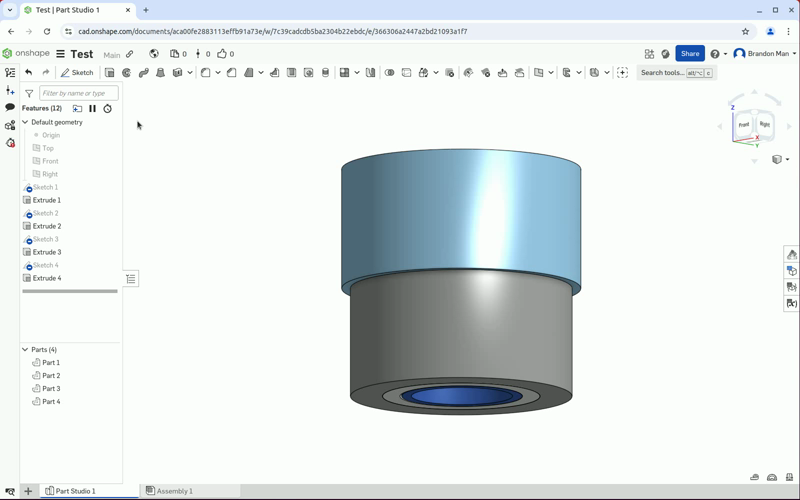
key(left, 3)
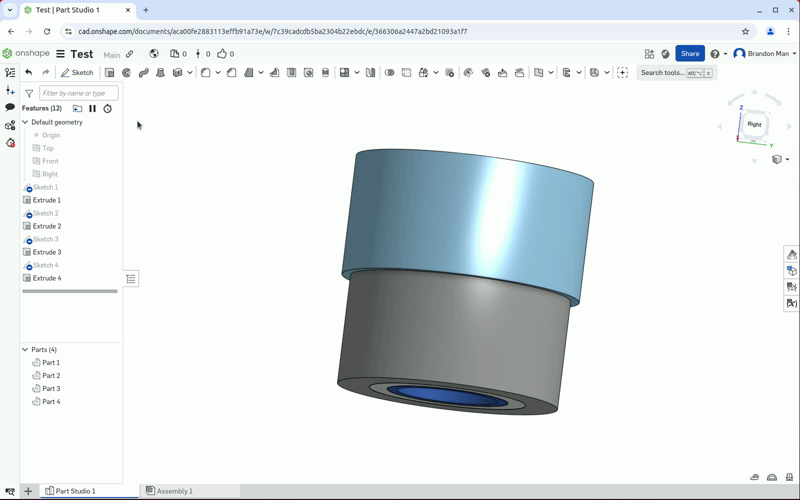
key(right, 3)
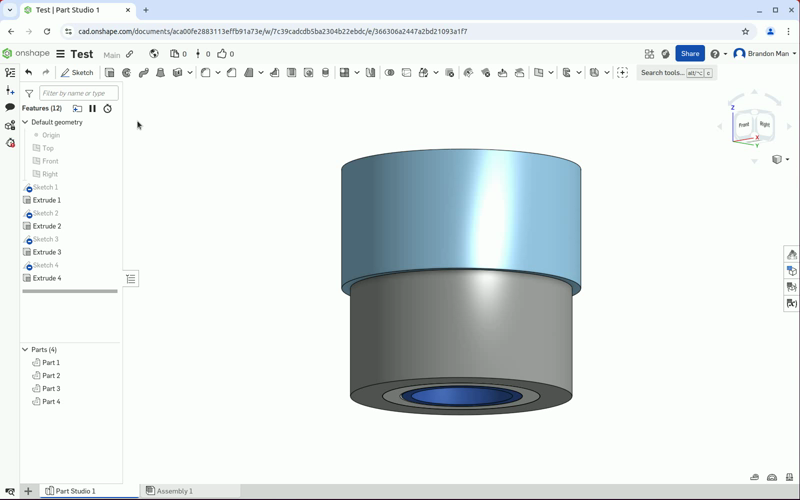
key(down, 3)
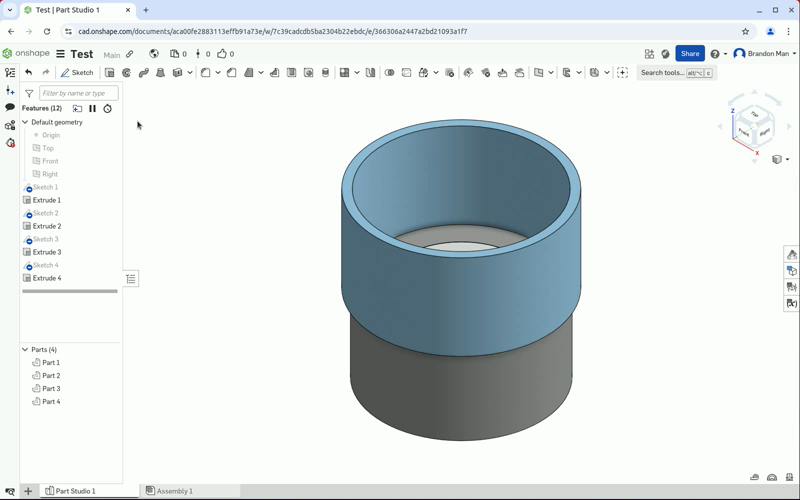
mouse_move(73, 189)
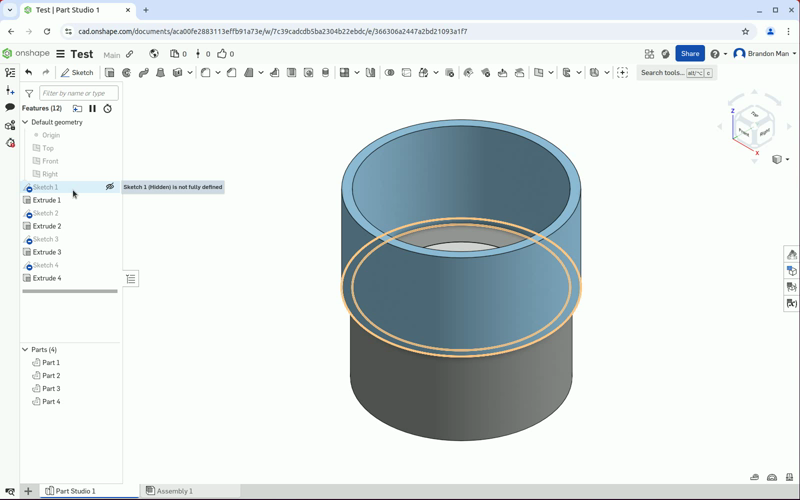
click(73, 189)